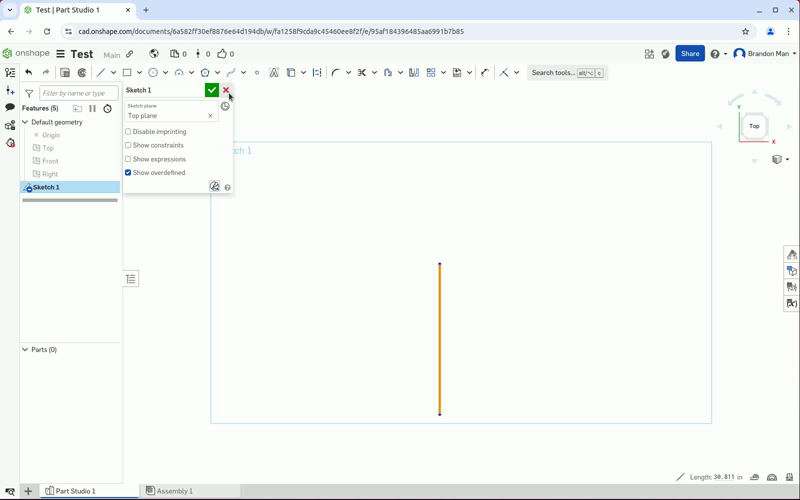
key(shift+h)
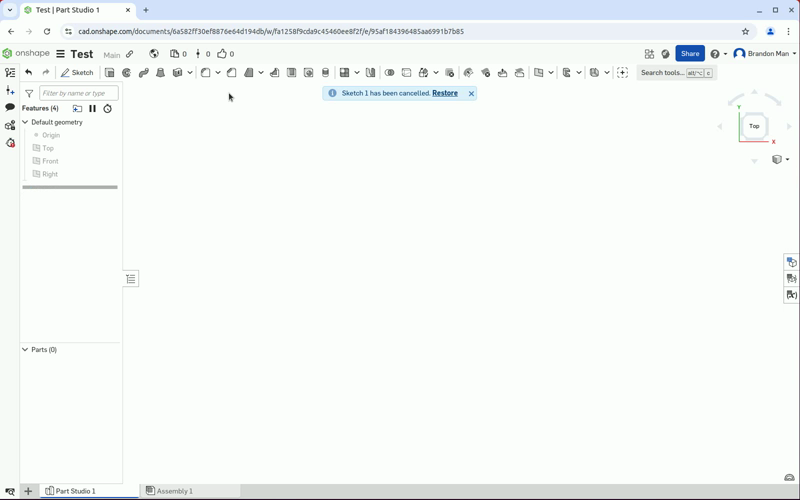
mouse_move(73, 352)
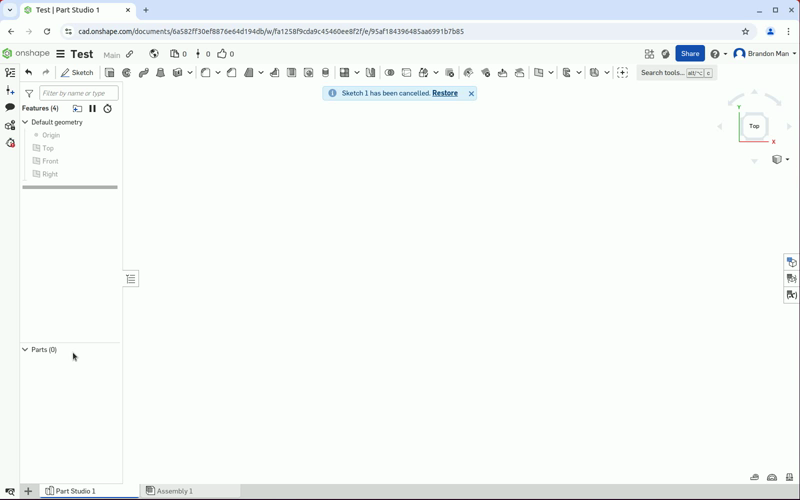
key(y)
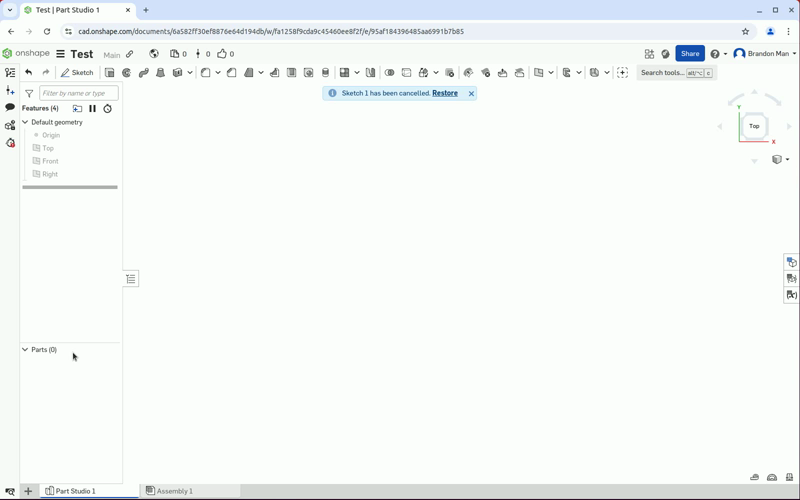
key(shift+p)
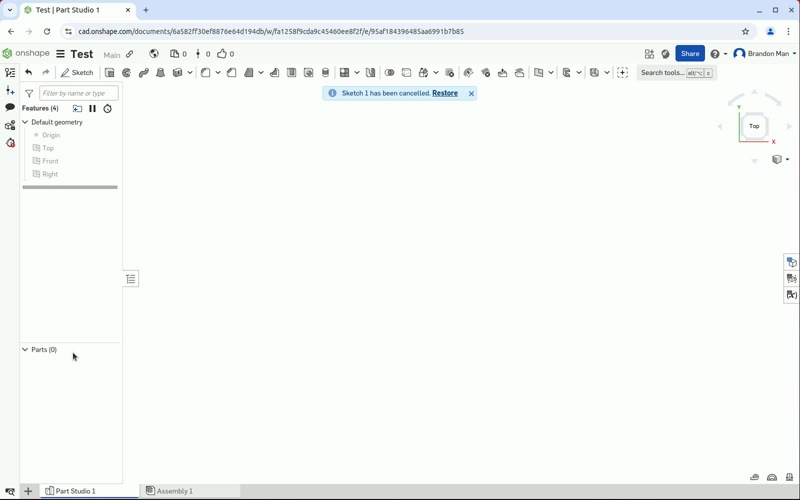
key(space)
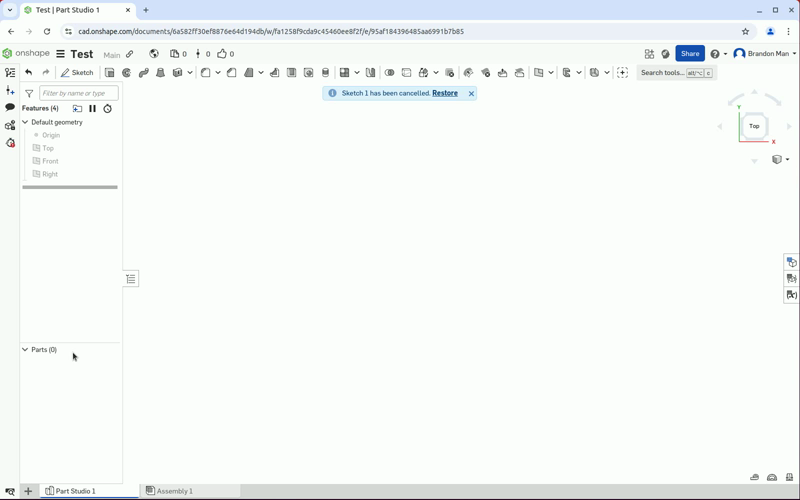
key_down(shift)
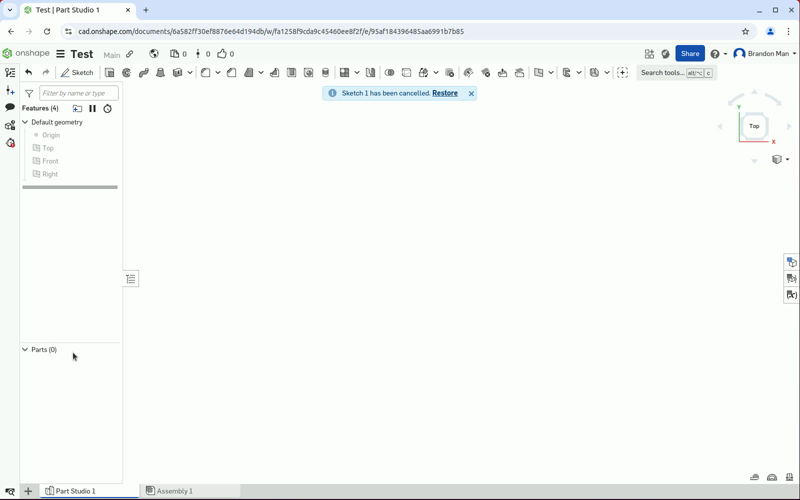
key(up)
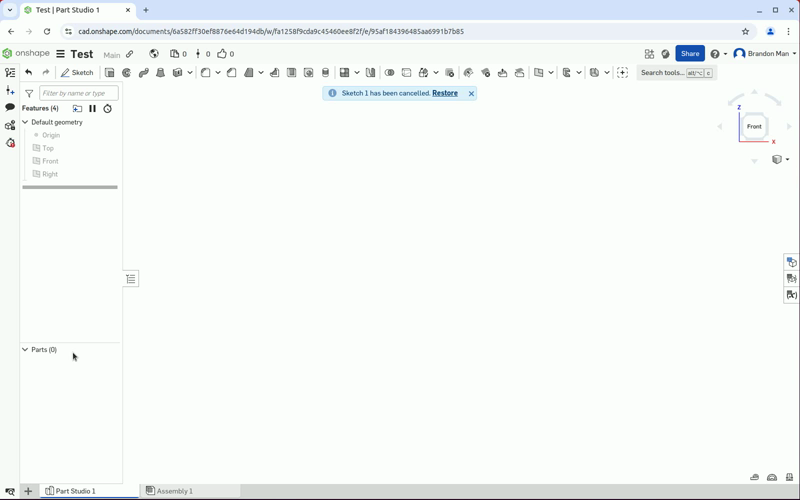
key_up(shift)
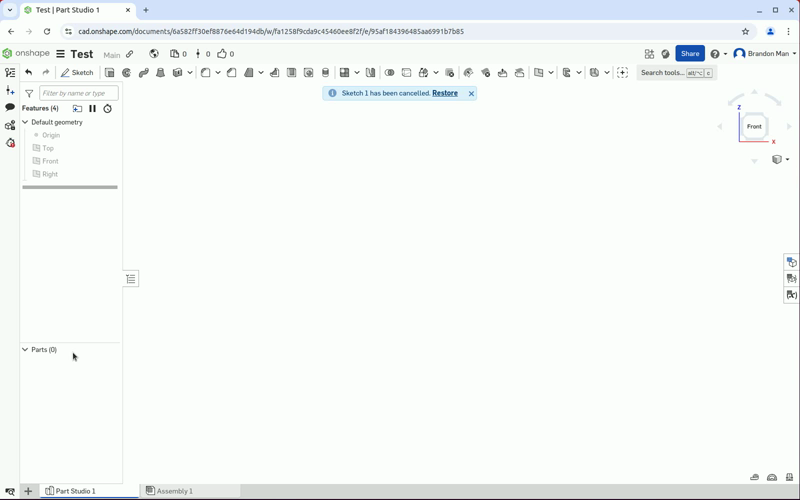
mouse_move(73, 352)
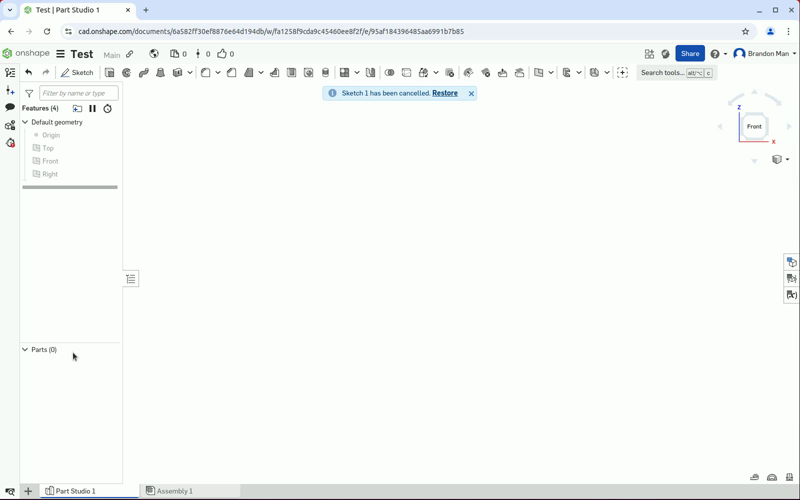
key(shift+y)
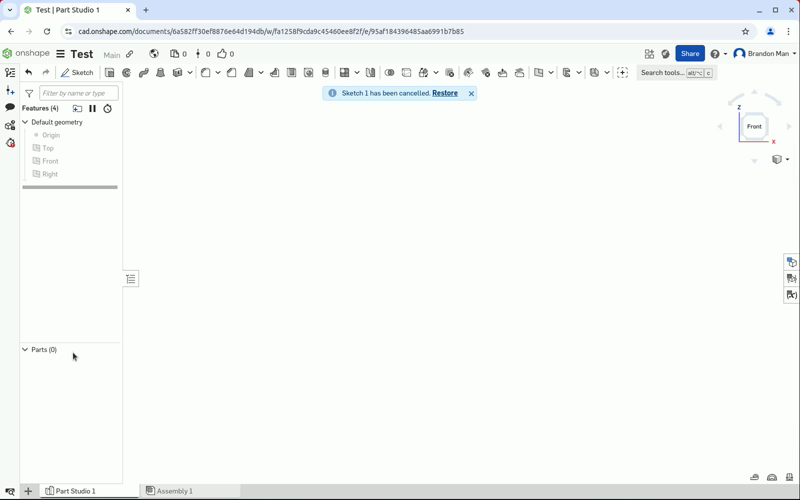
key(shift+s)
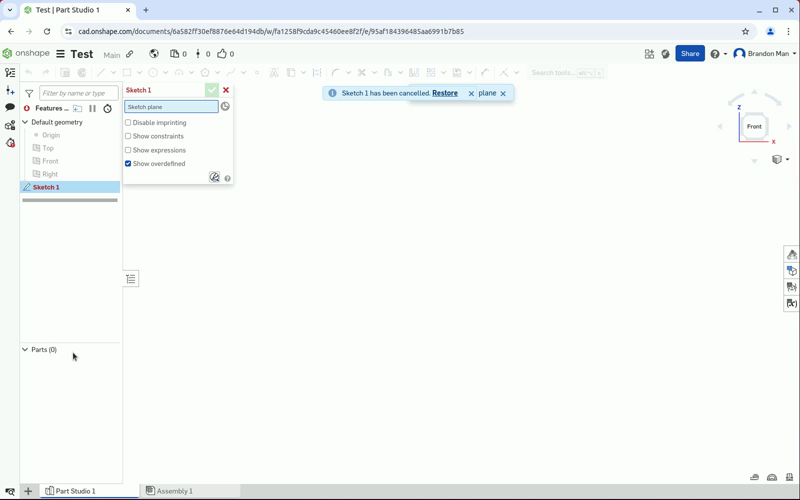
mouse_move(73, 163)
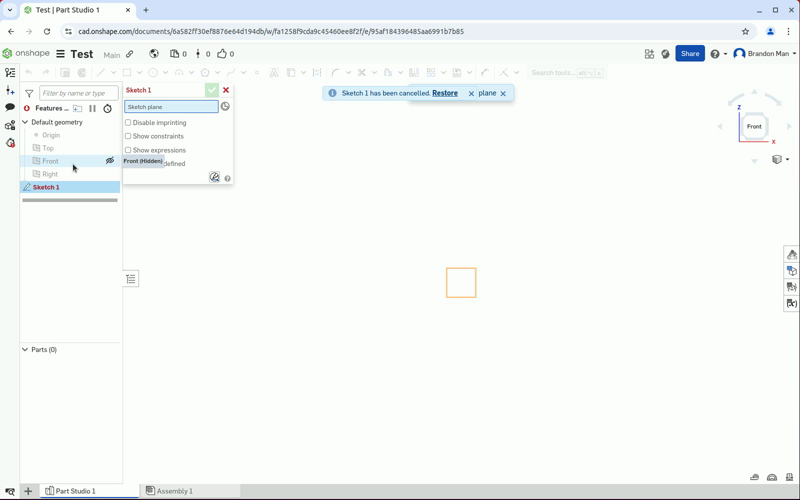
click(73, 163)
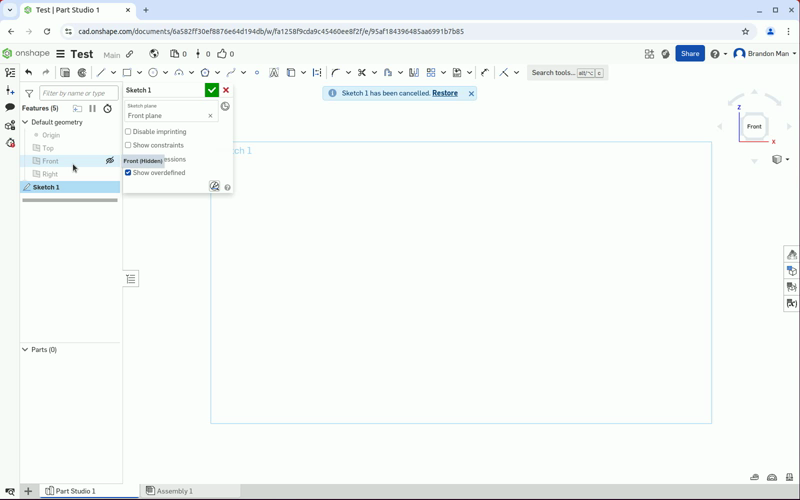
mouse_move(73, 352)
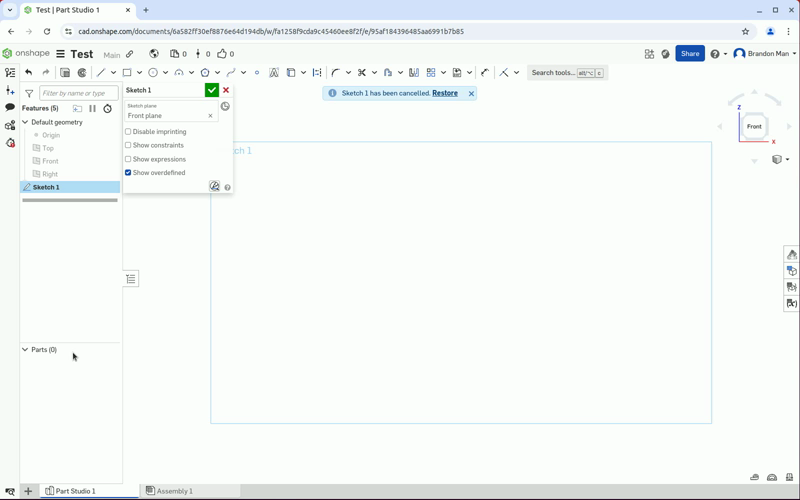
key(y)
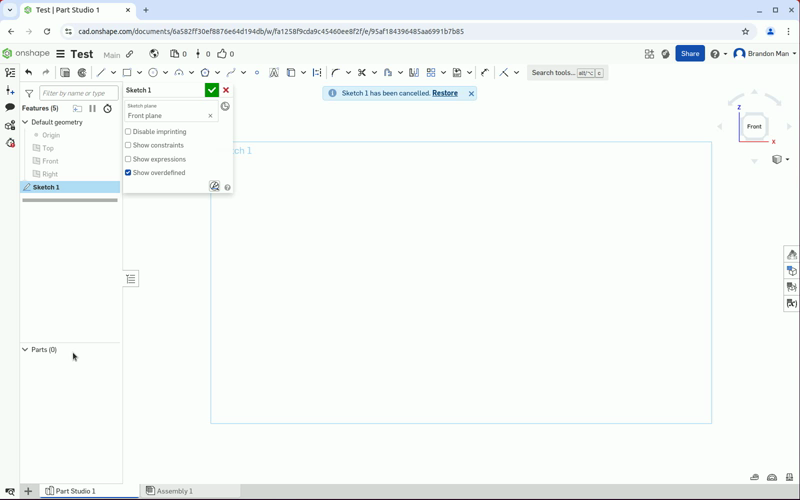
key(l)
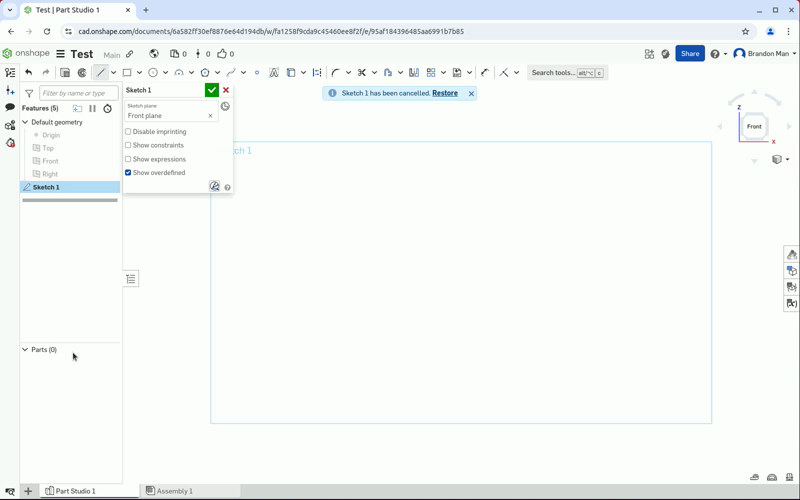
key_down(shift)
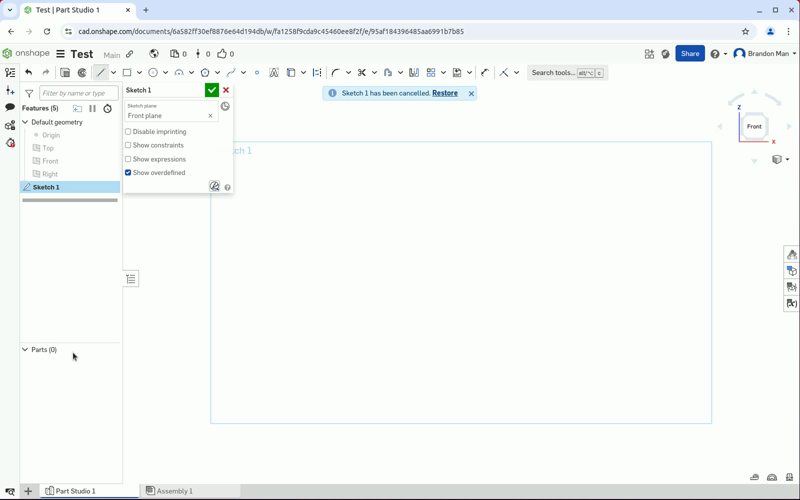
mouse_move(460, 282)
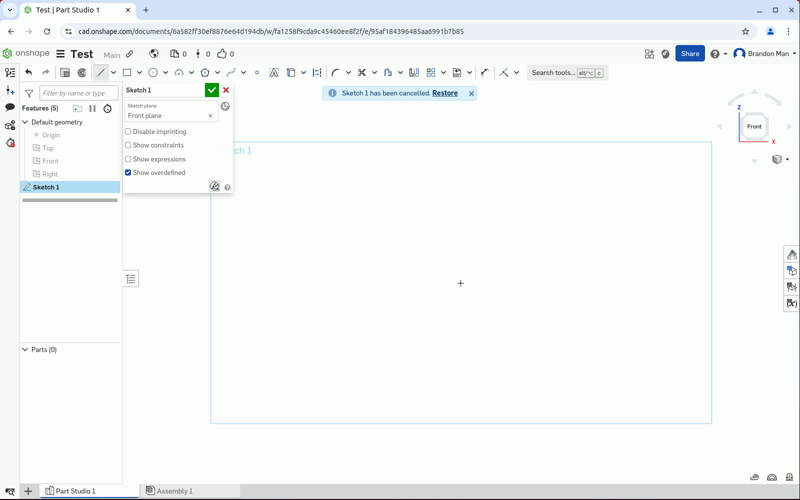
click(460, 282)
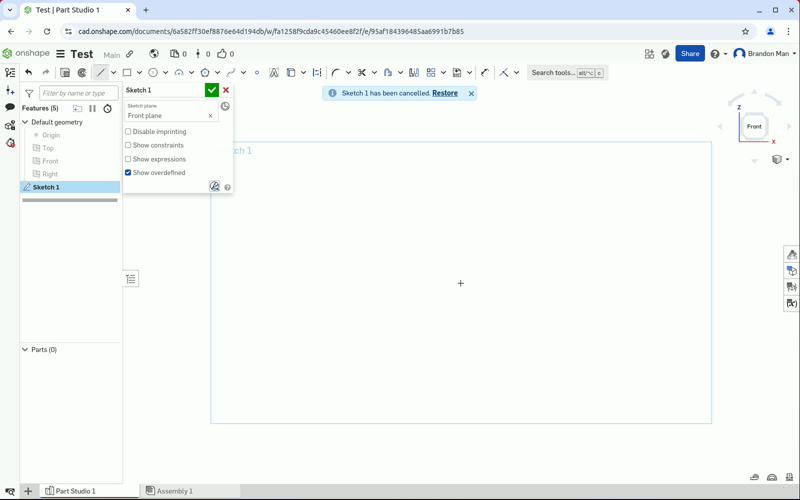
key_up(shift)
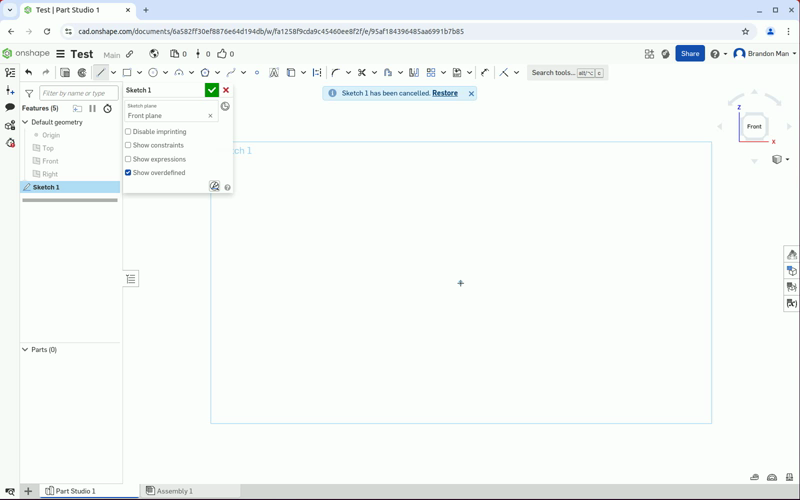
key_down(shift)
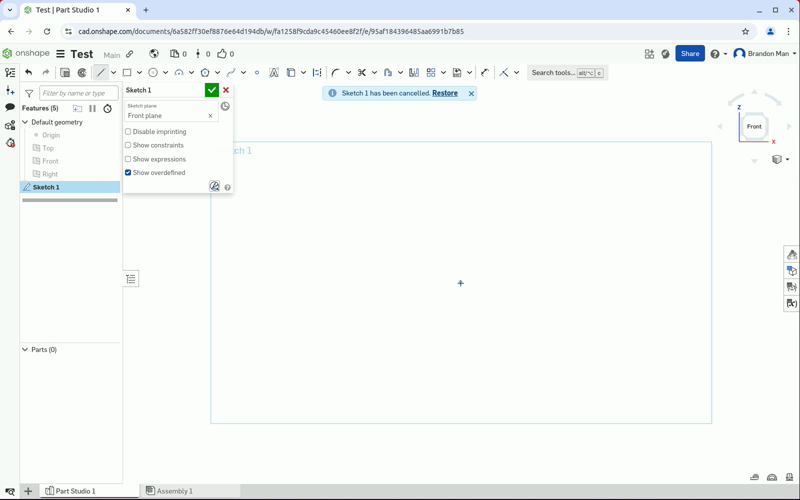
mouse_move(490, 282)
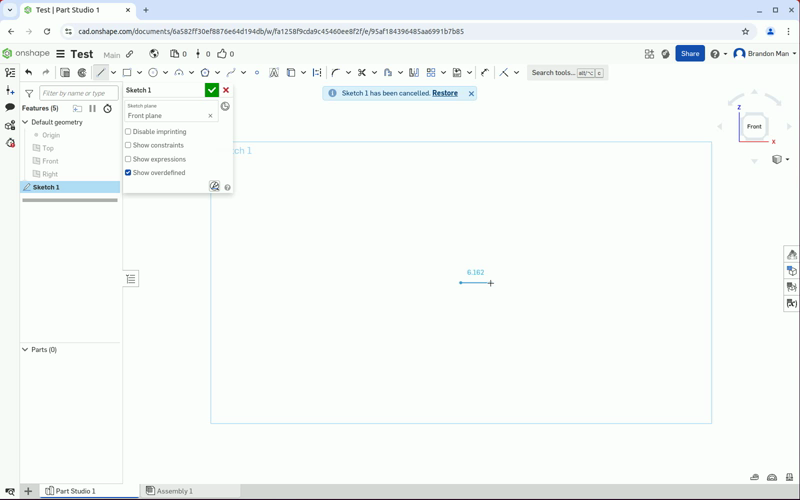
mouse_move(479, 282)
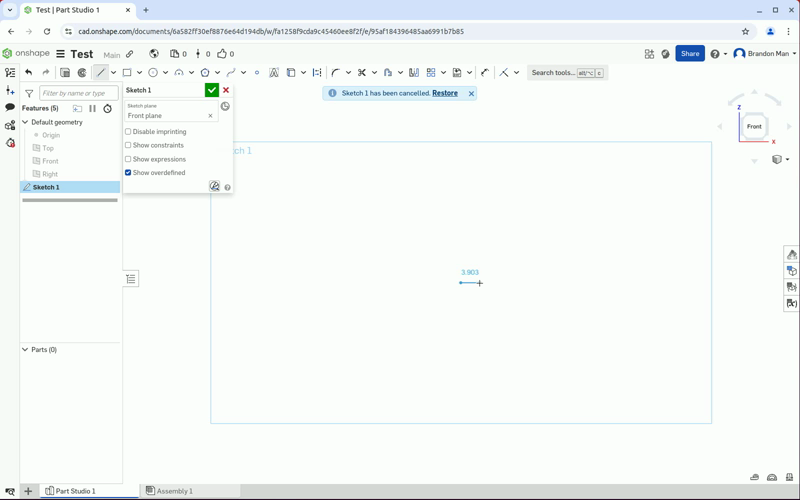
click(479, 282)
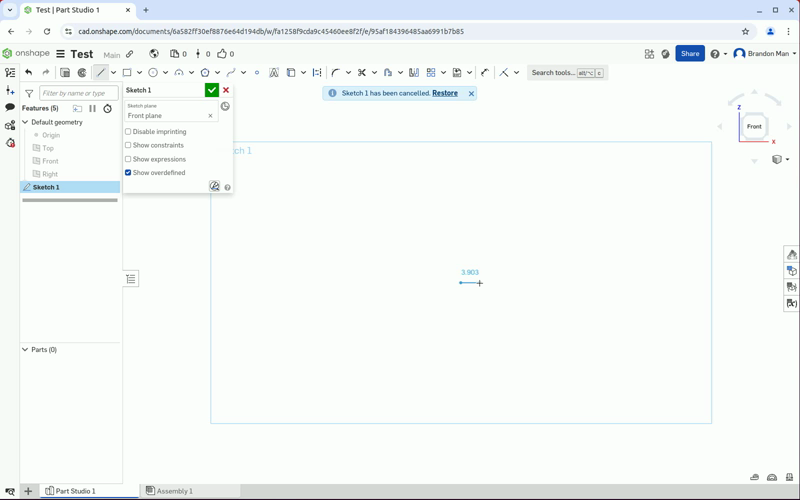
key_up(shift)
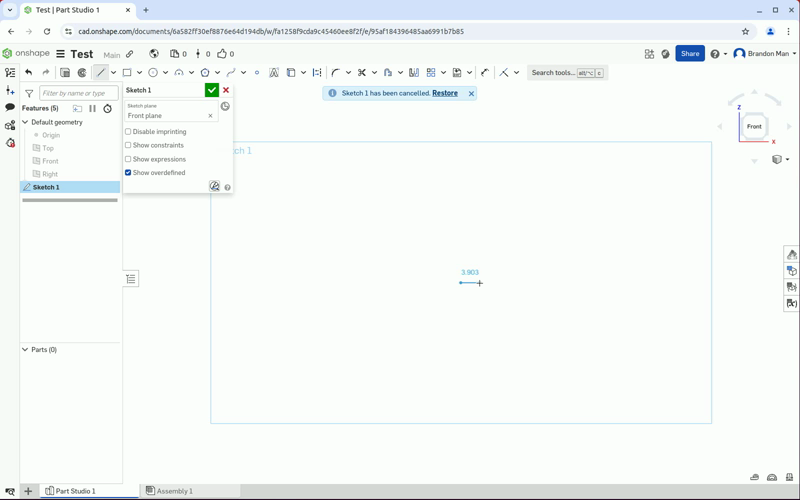
key_down(shift)
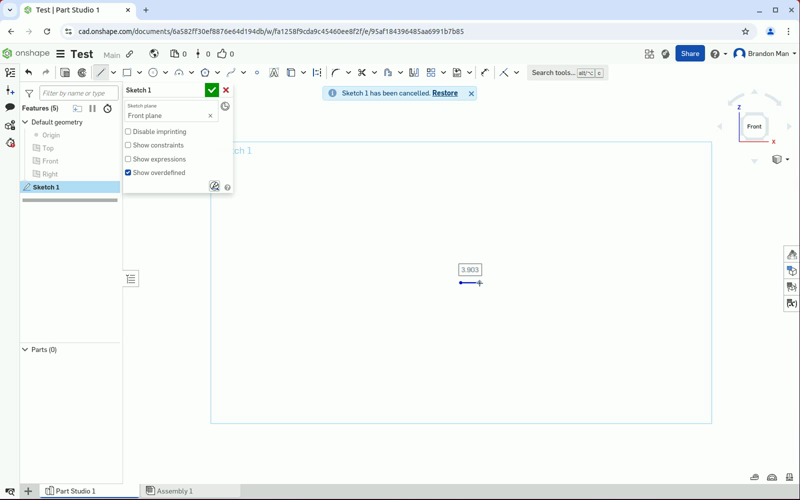
mouse_move(509, 282)
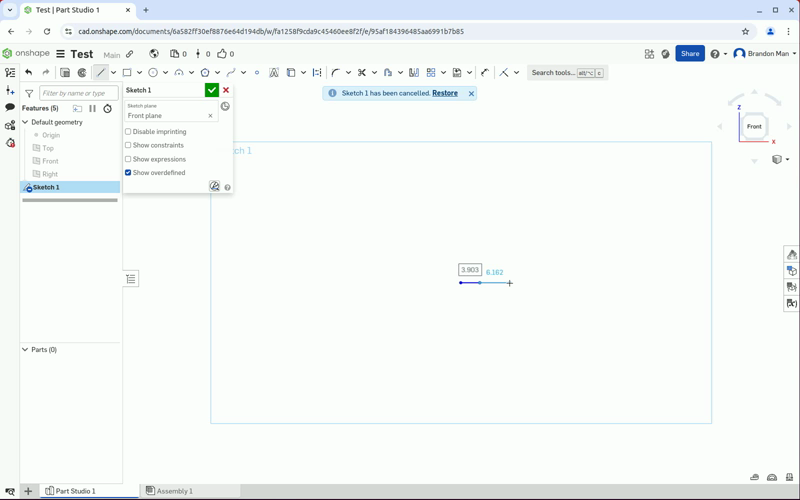
mouse_move(479, 273)
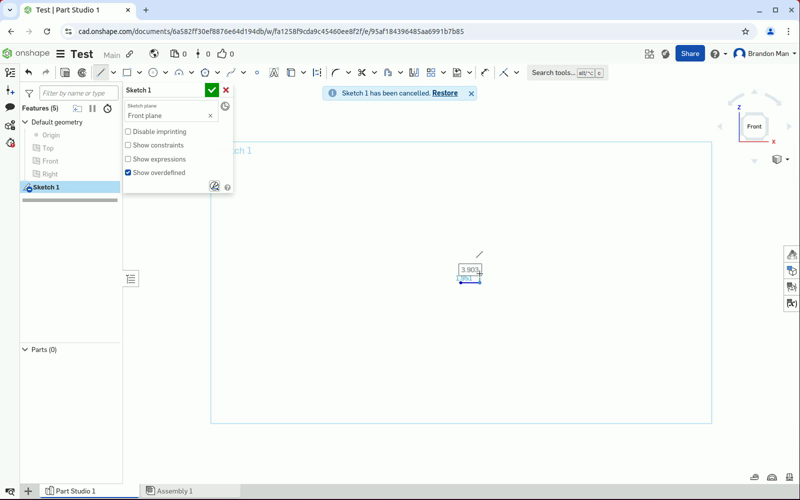
click(479, 273)
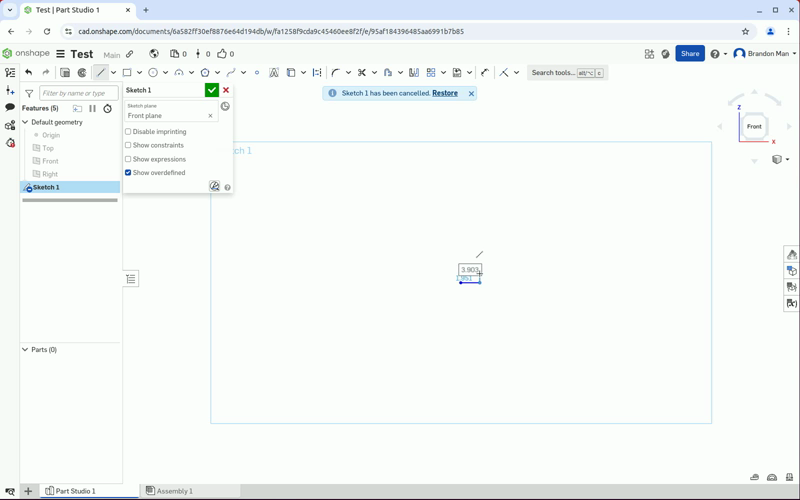
key_up(shift)
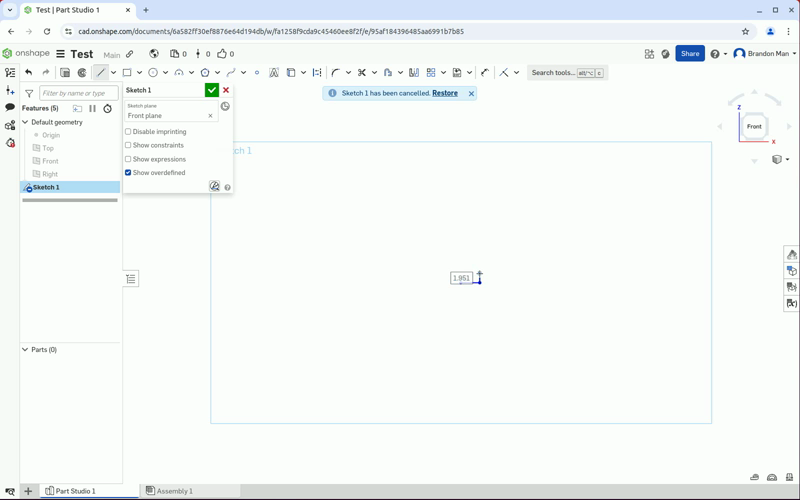
key_down(shift)
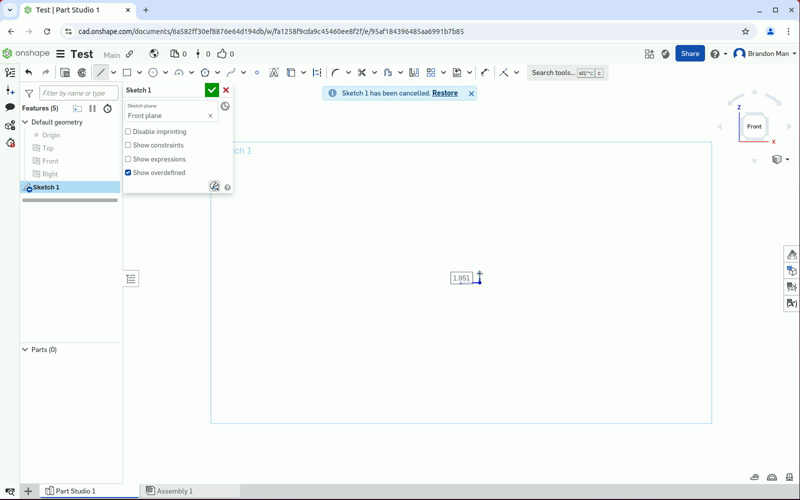
mouse_move(509, 273)
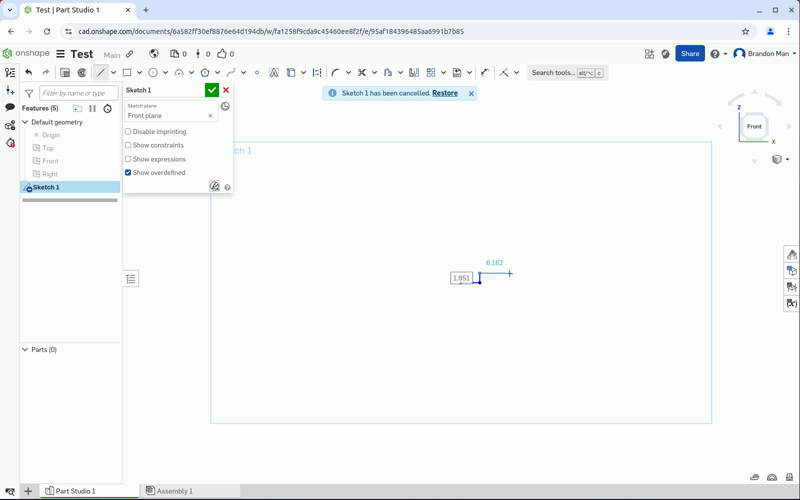
mouse_move(535, 273)
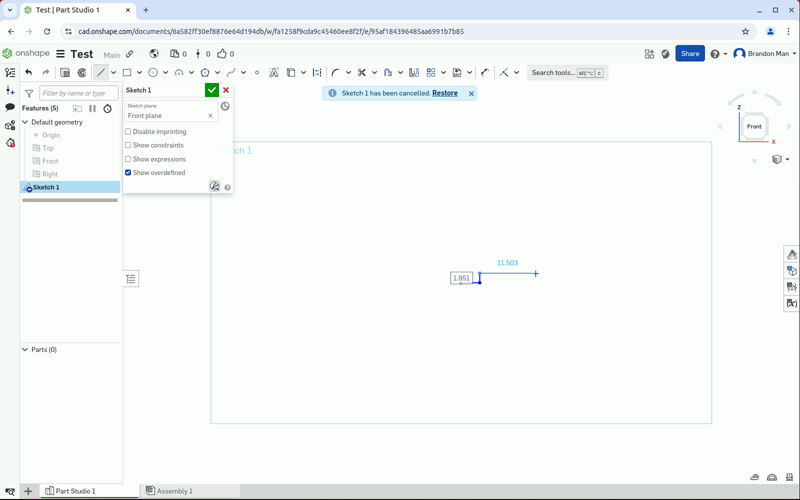
click(535, 273)
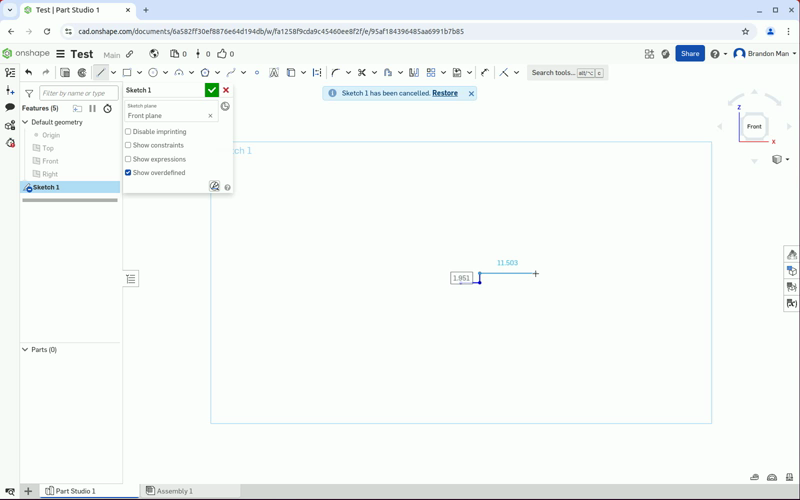
key_up(shift)
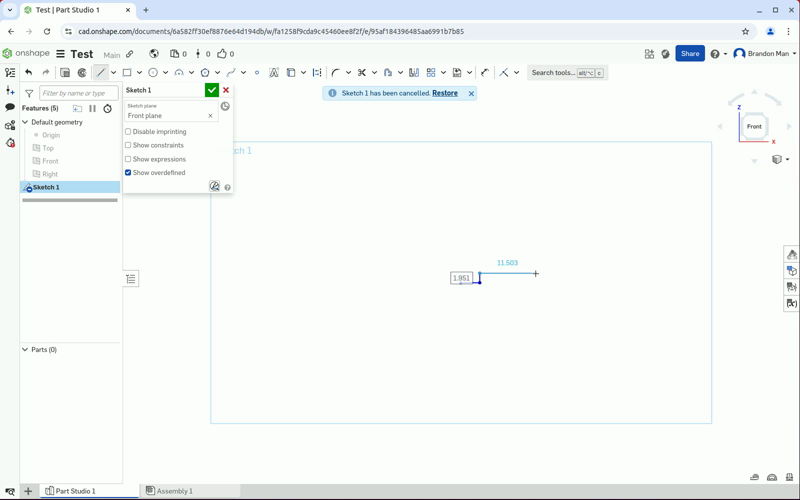
key_down(shift)
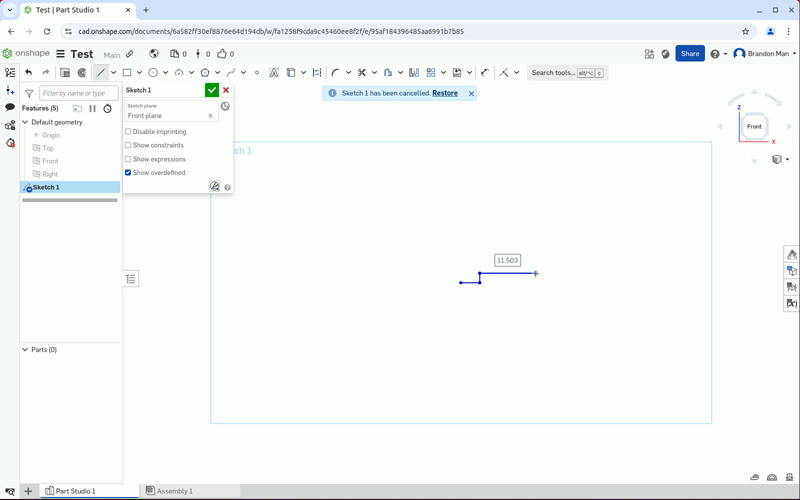
mouse_move(565, 273)
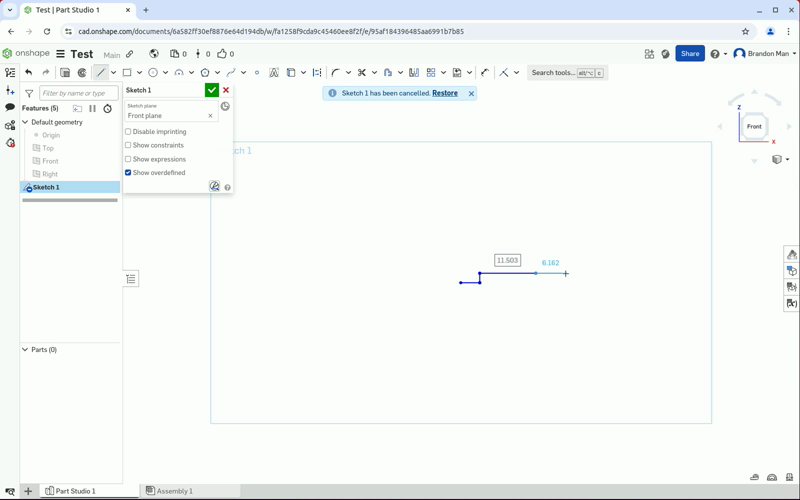
mouse_move(535, 282)
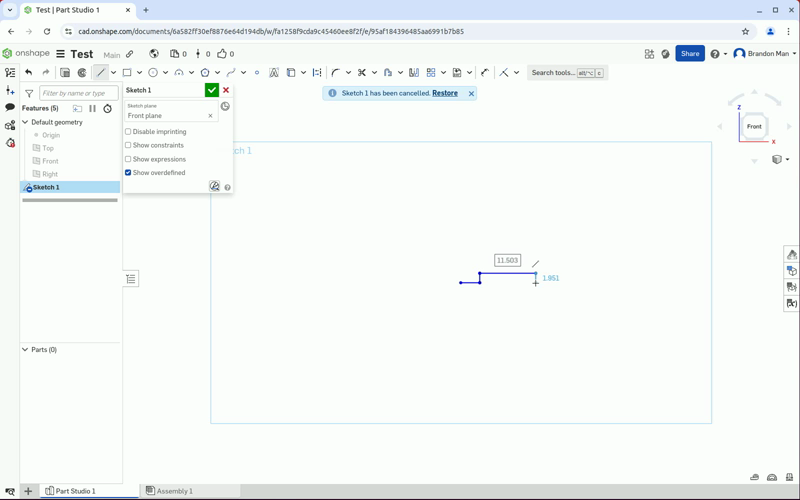
click(535, 282)
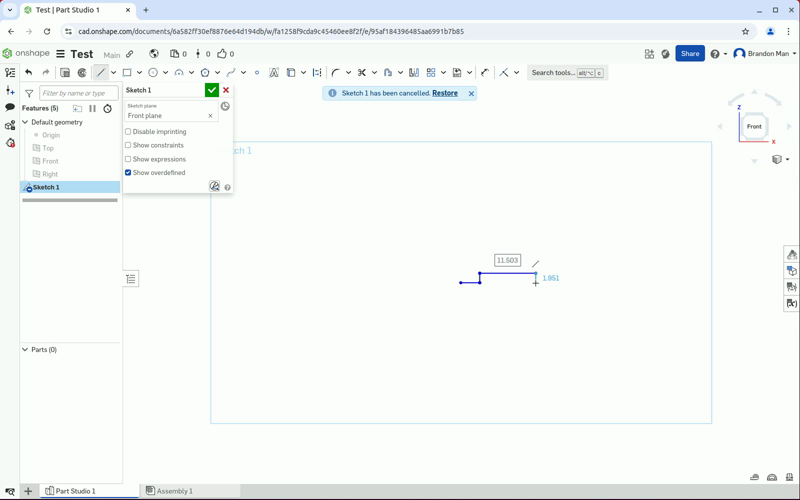
key_up(shift)
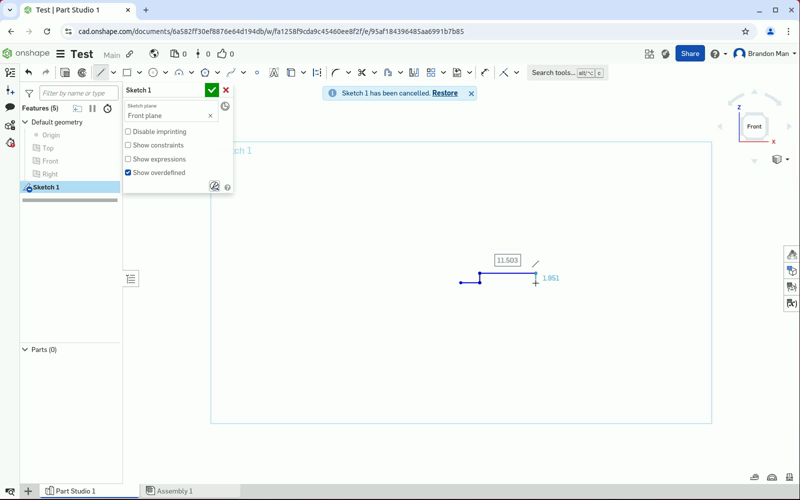
key_down(shift)
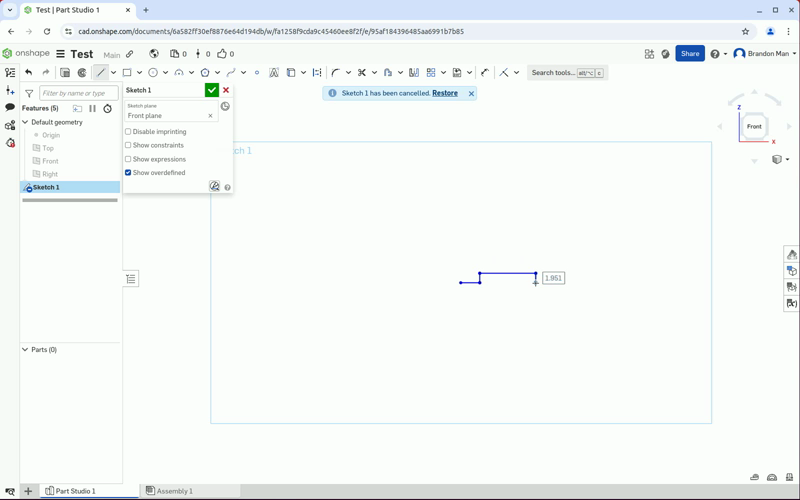
mouse_move(565, 282)
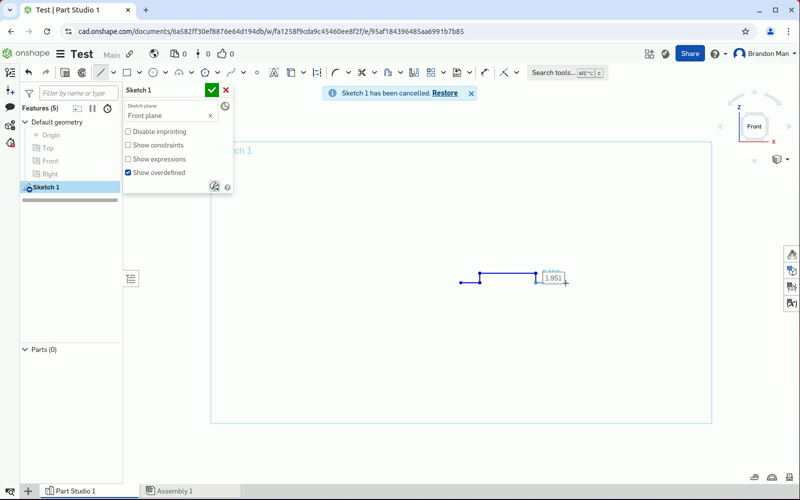
mouse_move(573, 282)
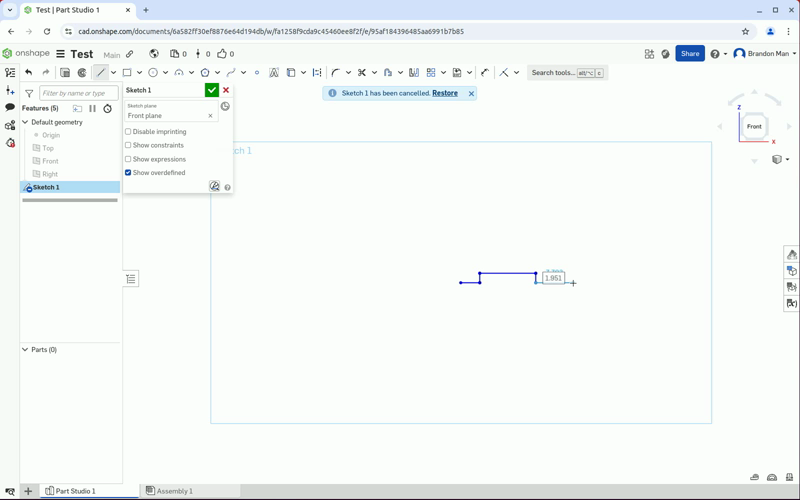
click(573, 282)
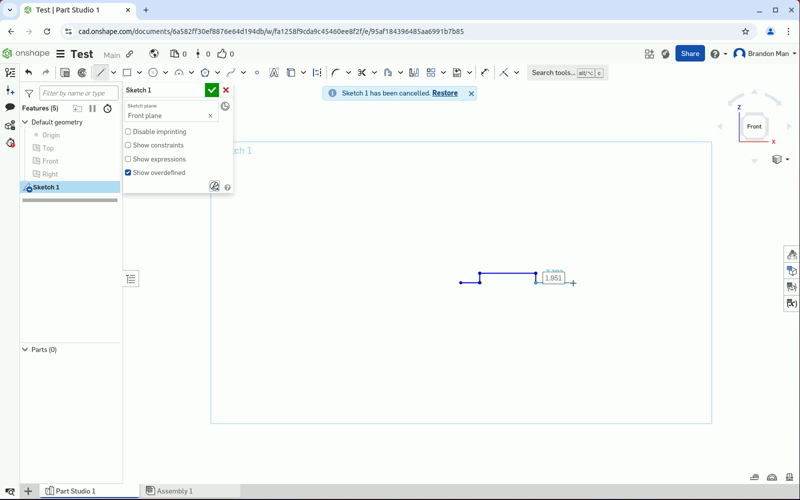
key_up(shift)
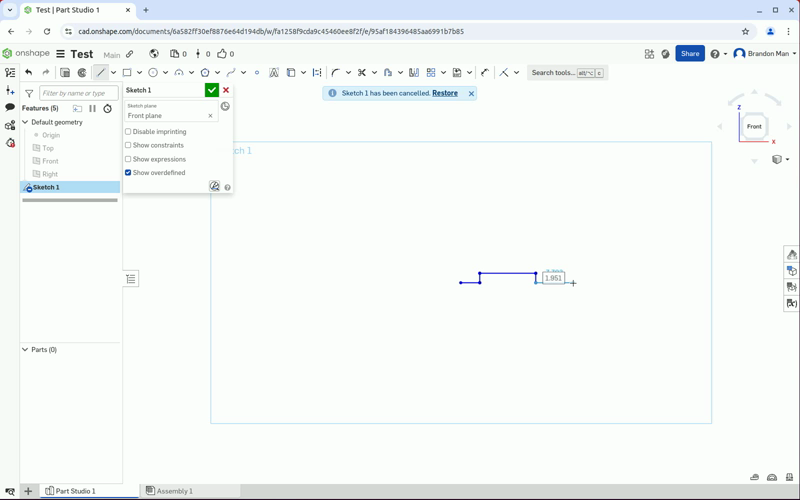
key_down(shift)
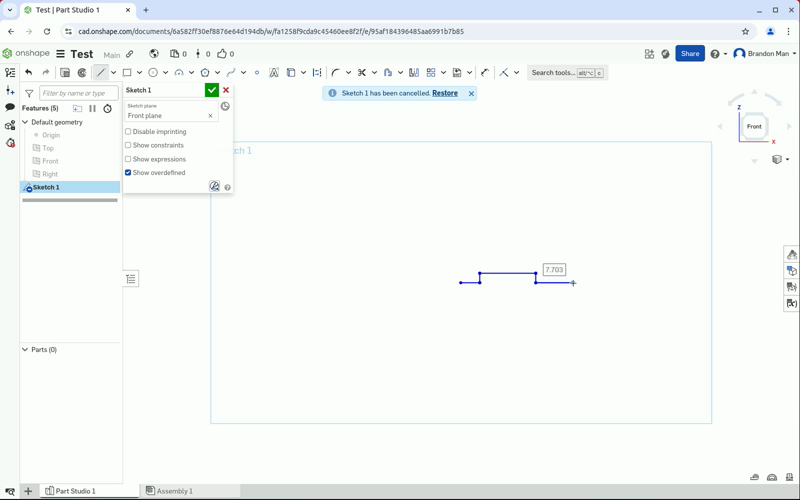
mouse_move(589, 282)
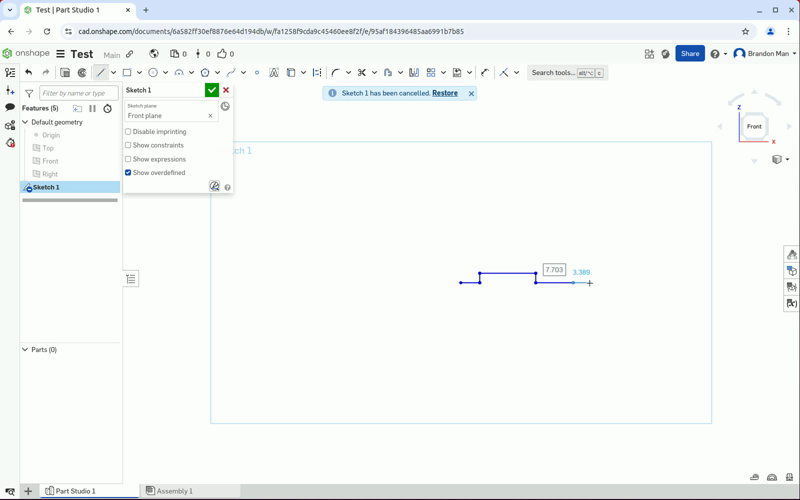
mouse_move(573, 254)
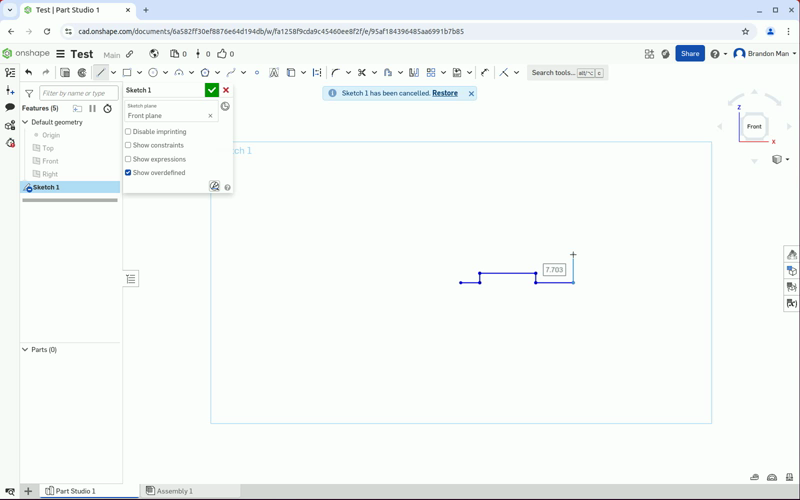
click(573, 254)
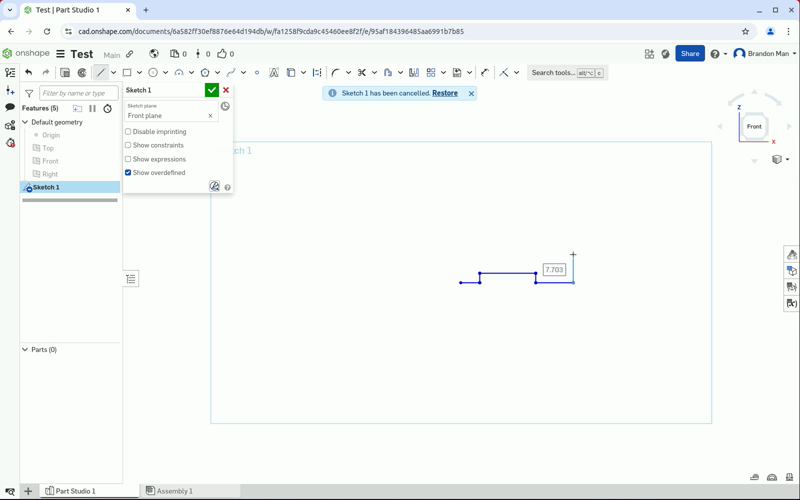
key_up(shift)
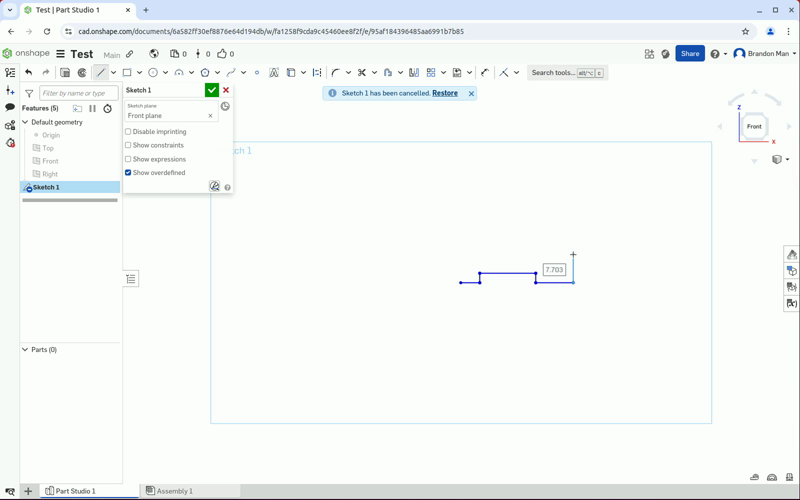
key_down(shift)
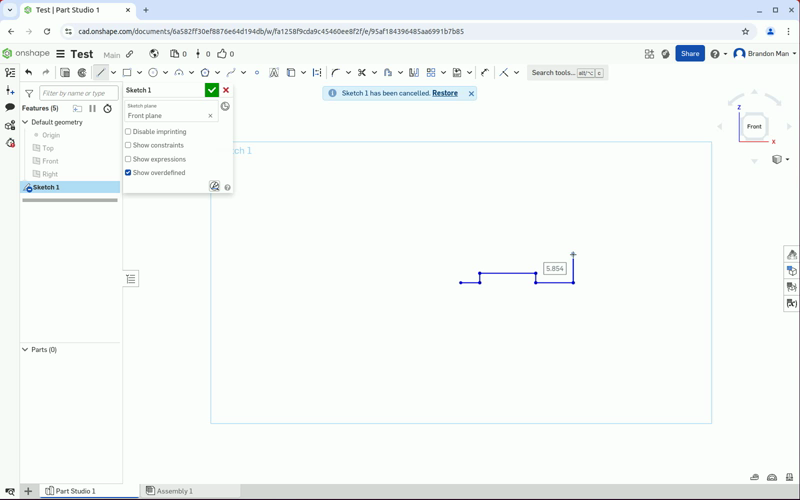
mouse_move(508, 208)
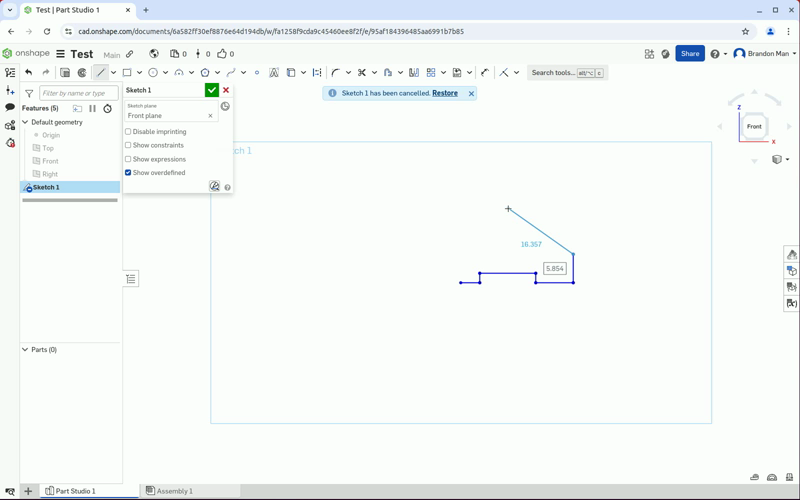
click(508, 208)
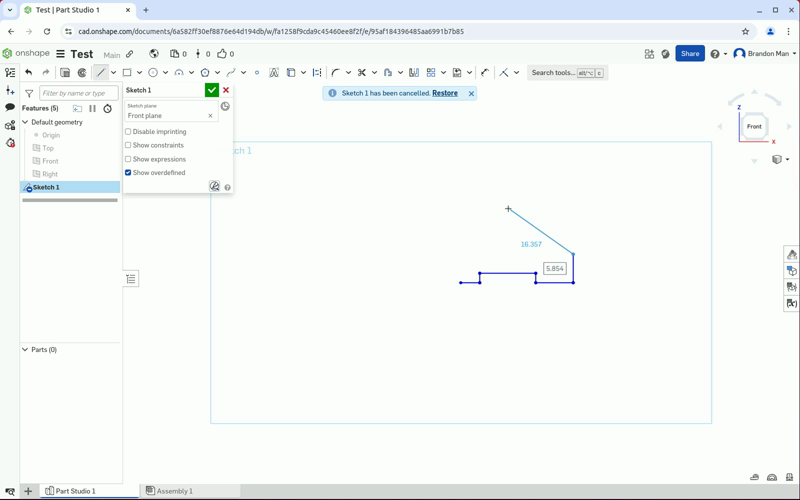
key_up(shift)
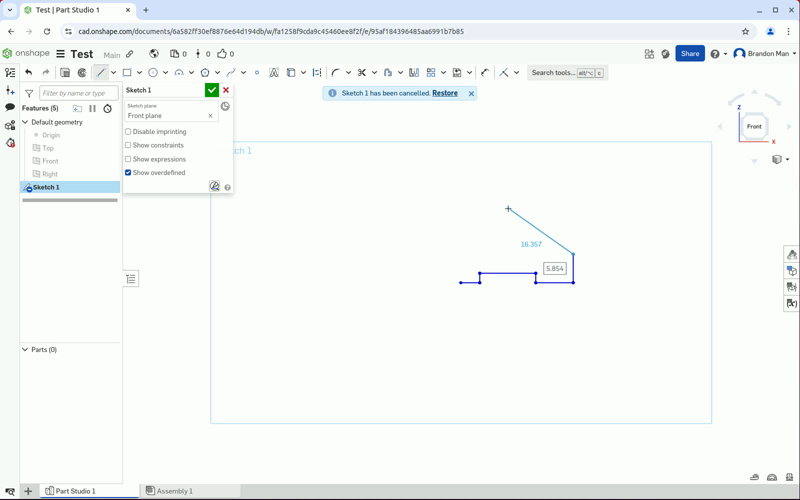
key_down(shift)
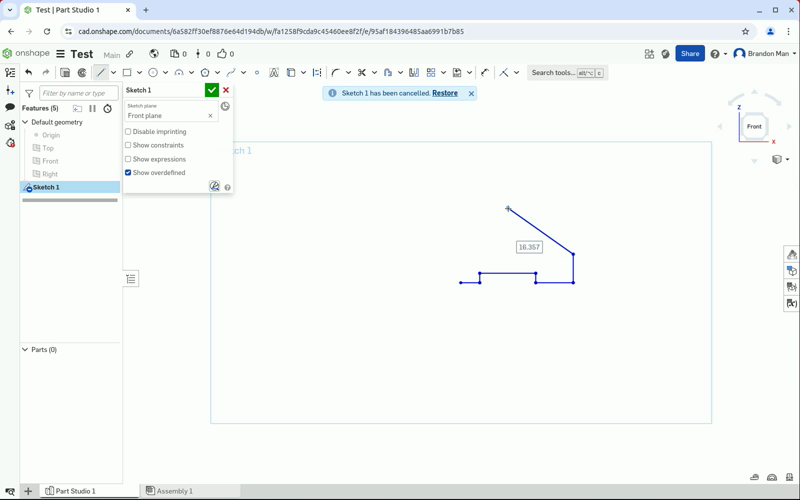
mouse_move(538, 208)
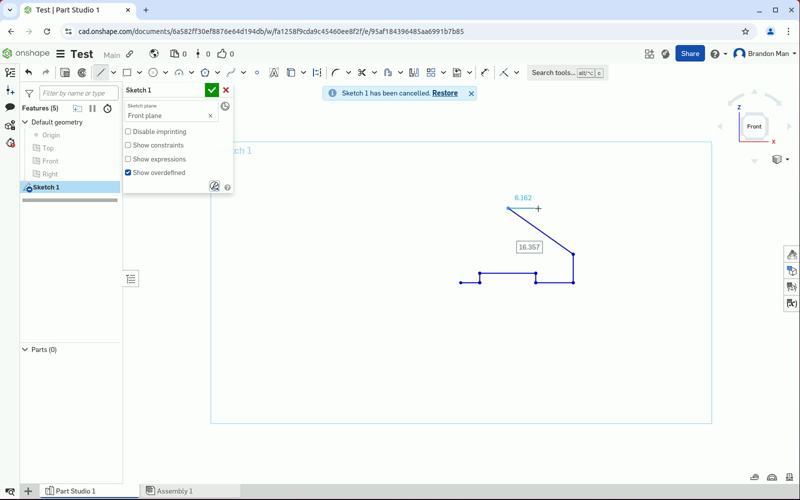
mouse_move(460, 208)
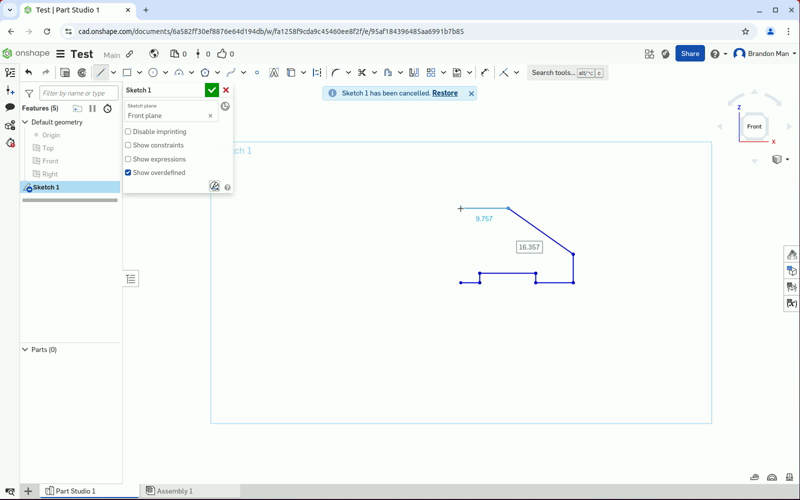
click(460, 208)
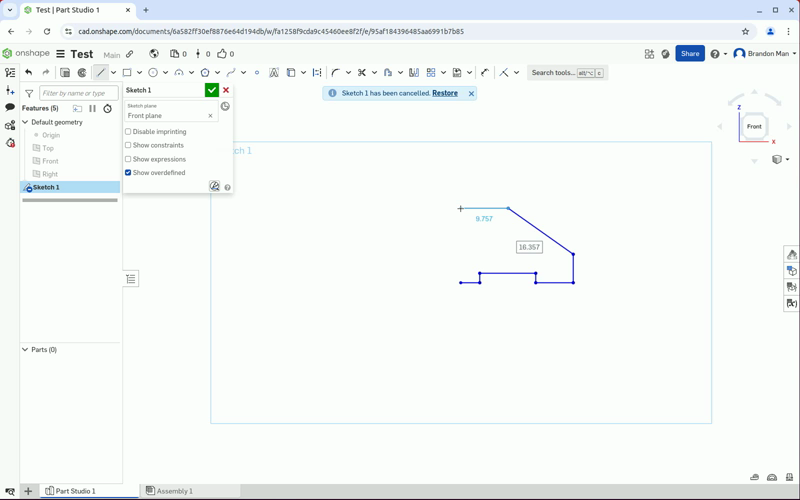
key_up(shift)
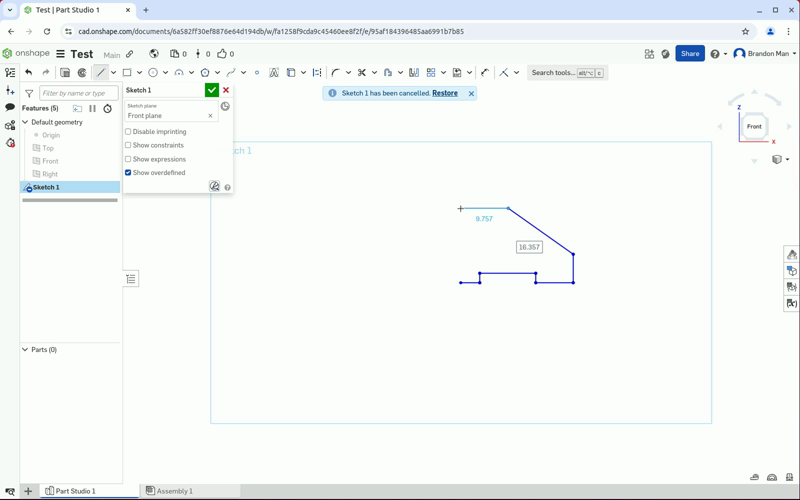
key_down(shift)
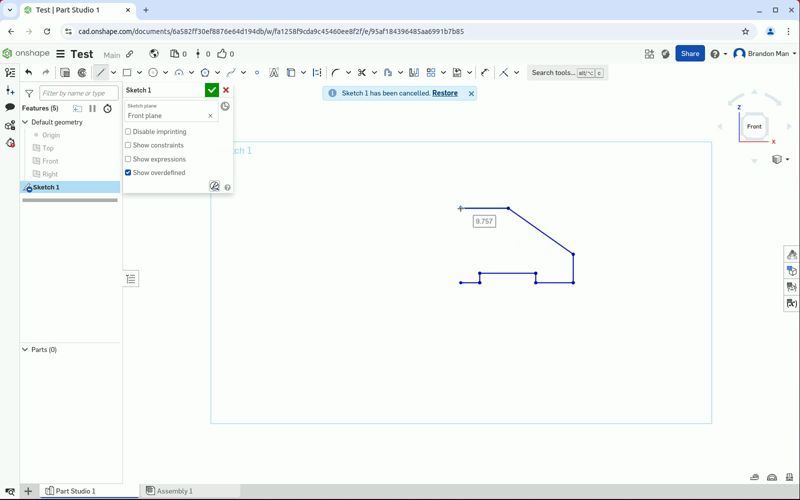
mouse_move(460, 282)
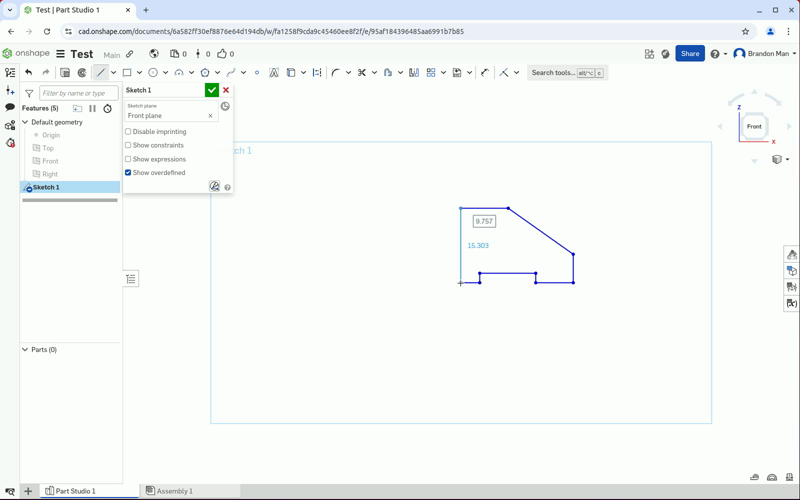
key_up(shift)
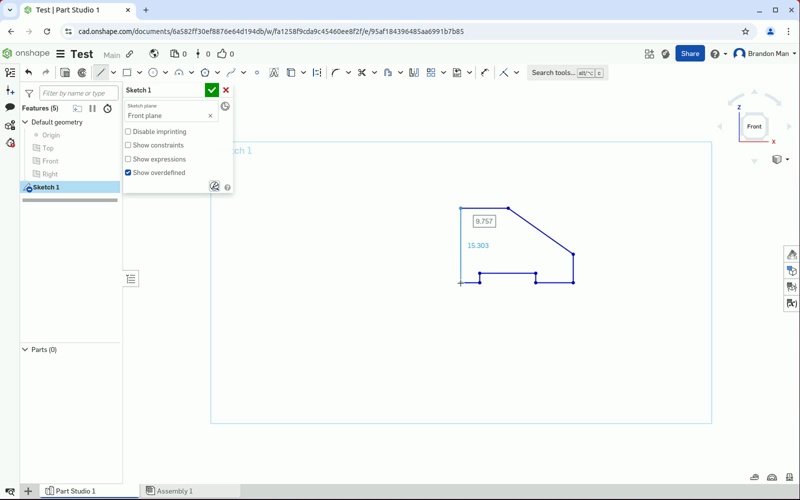
click(460, 282)
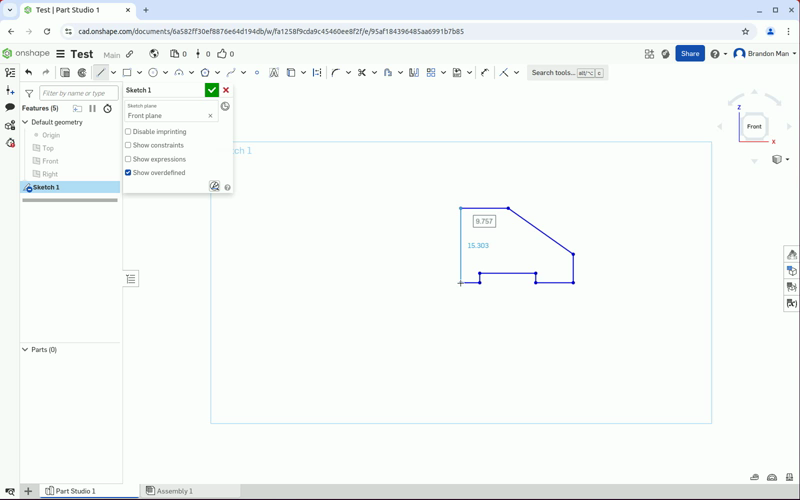
key(esc)
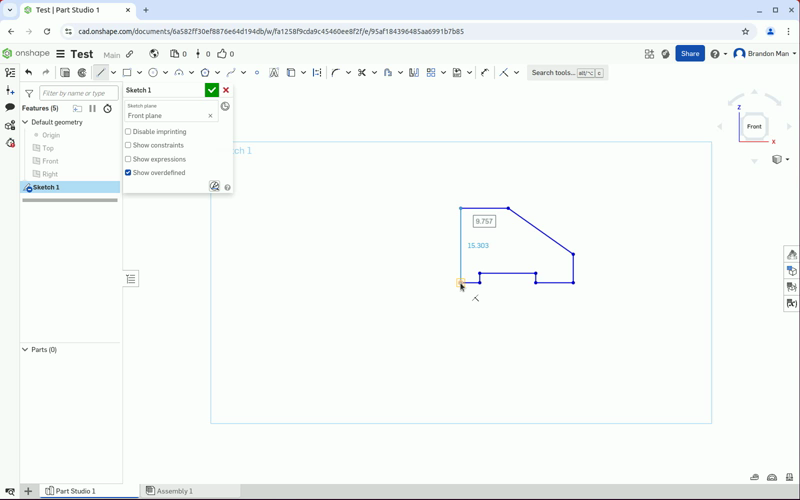
mouse_move(542, 275)
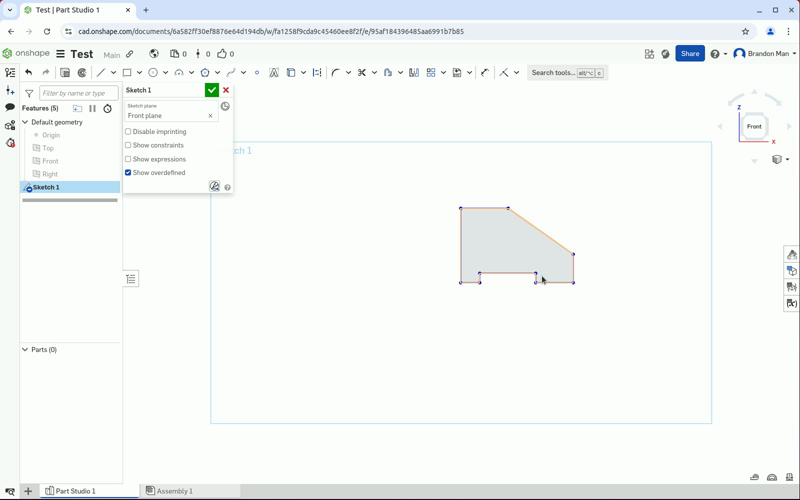
click(542, 275)
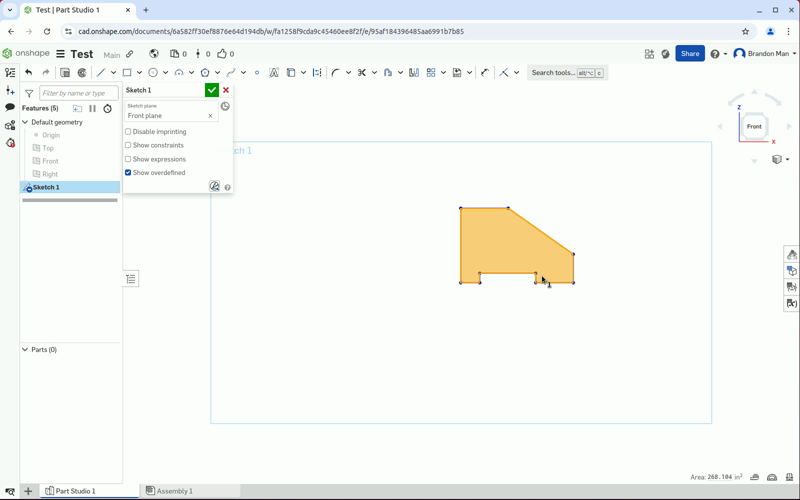
mouse_move(73, 352)
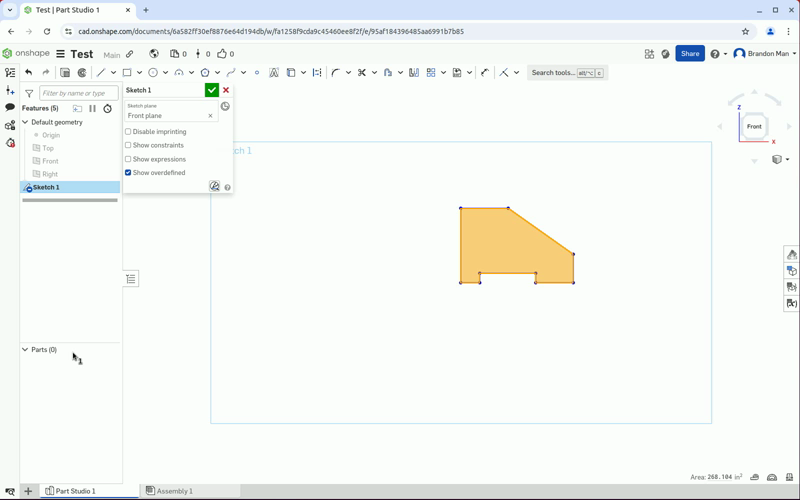
key(shift+y)
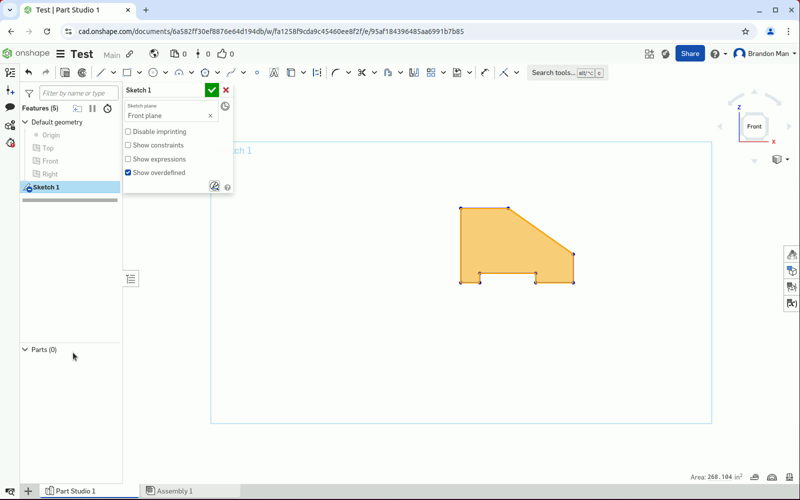
key(shift+e)
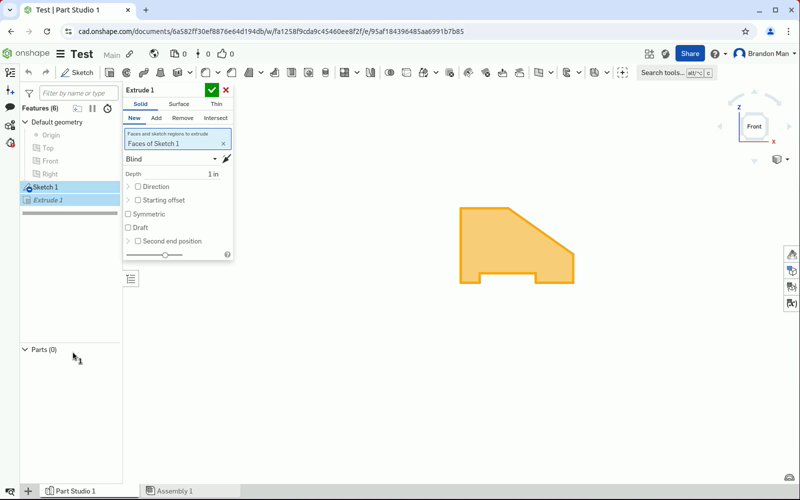
mouse_move(143, 106)
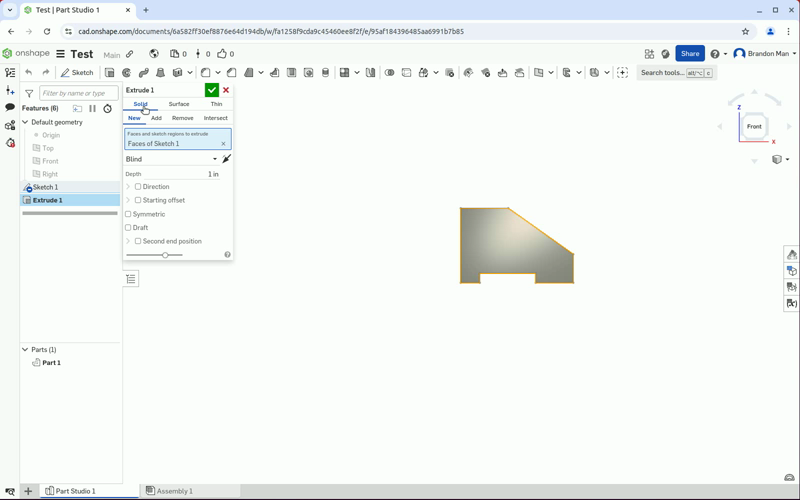
click(143, 106)
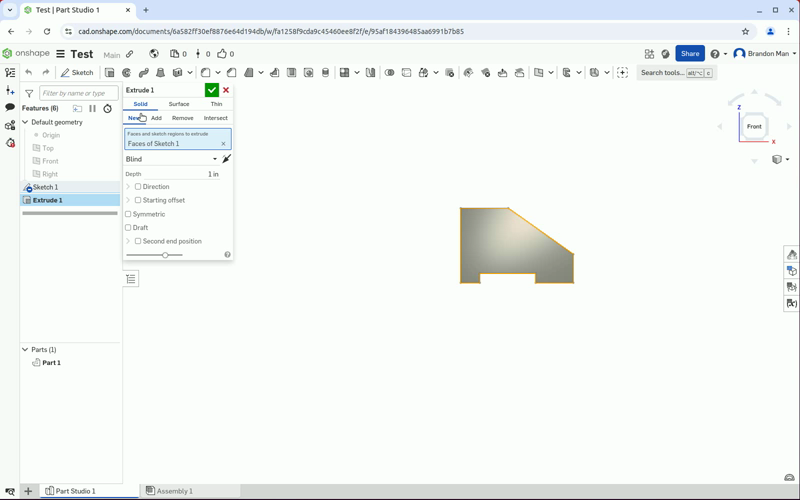
mouse_move(137, 120)
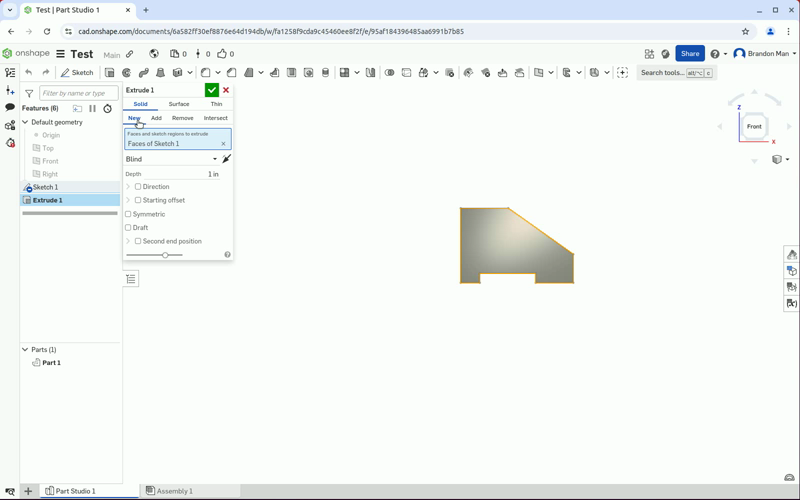
click(137, 120)
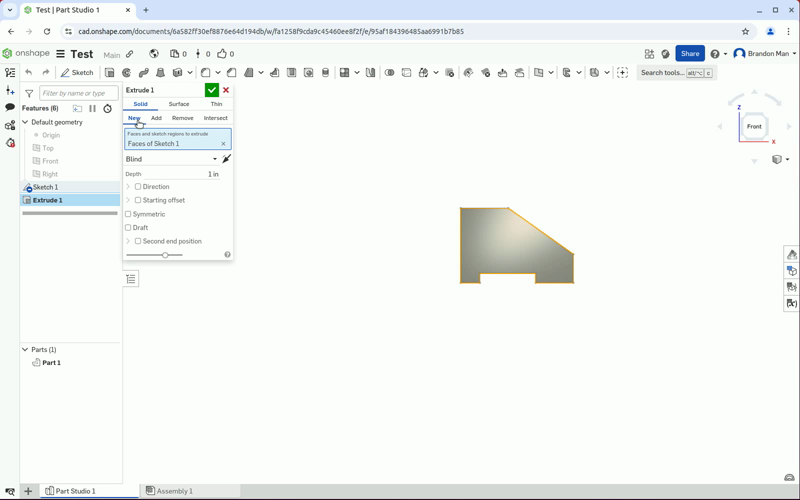
key(tab, 4)
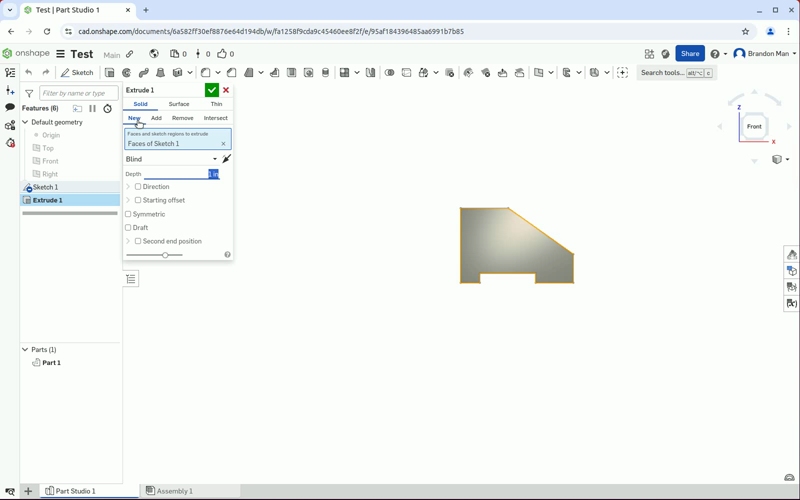
text(11.554)
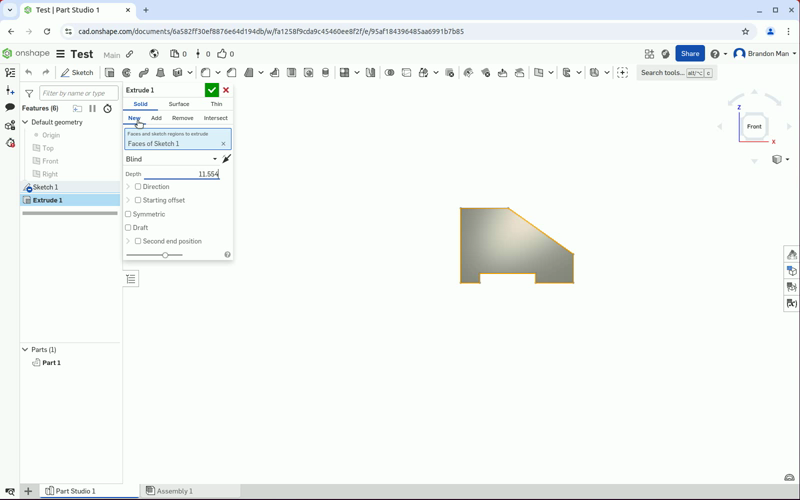
key(enter)
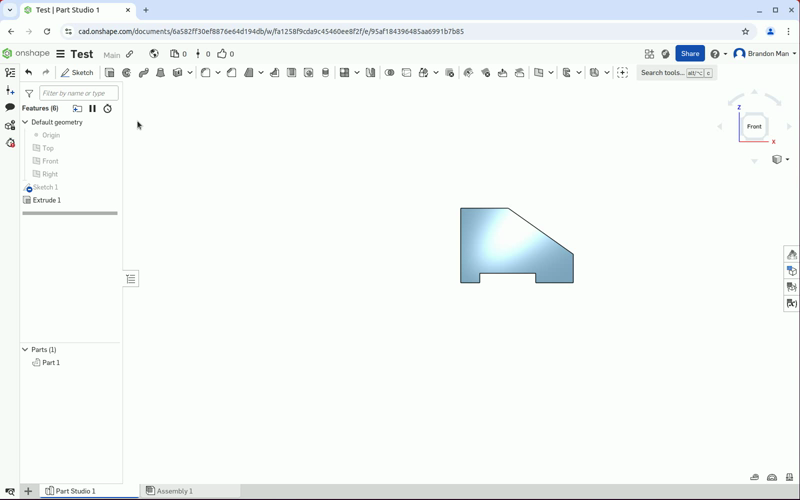
key(shift+h)
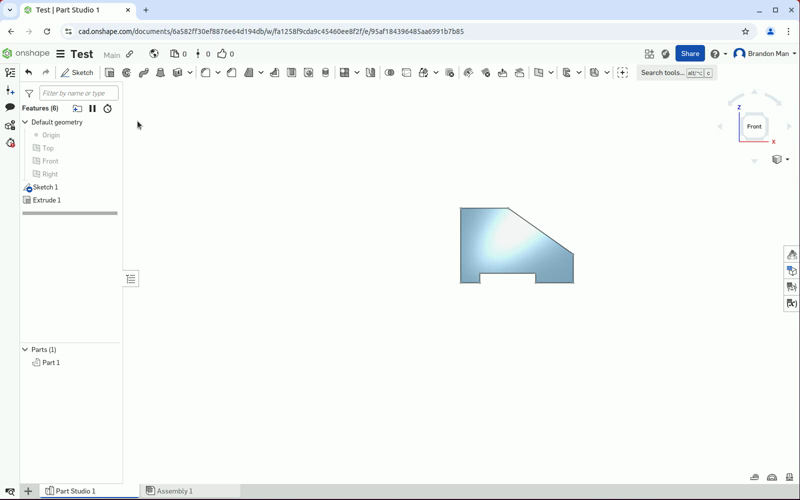
key(shift+h)
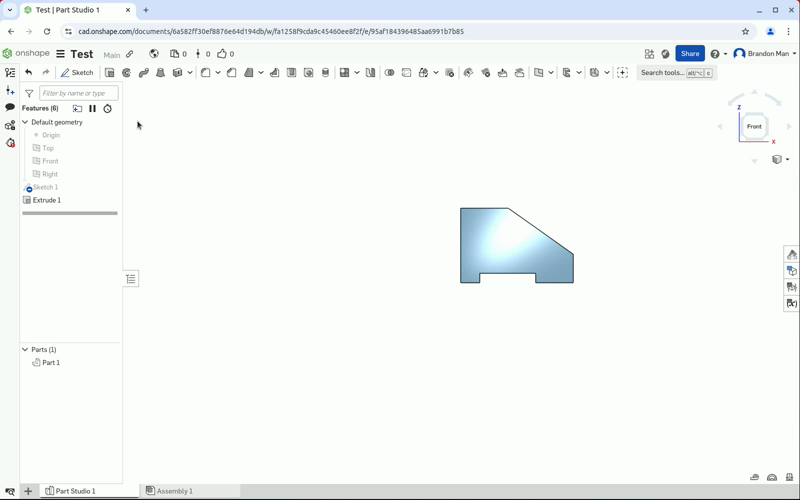
mouse_move(73, 189)
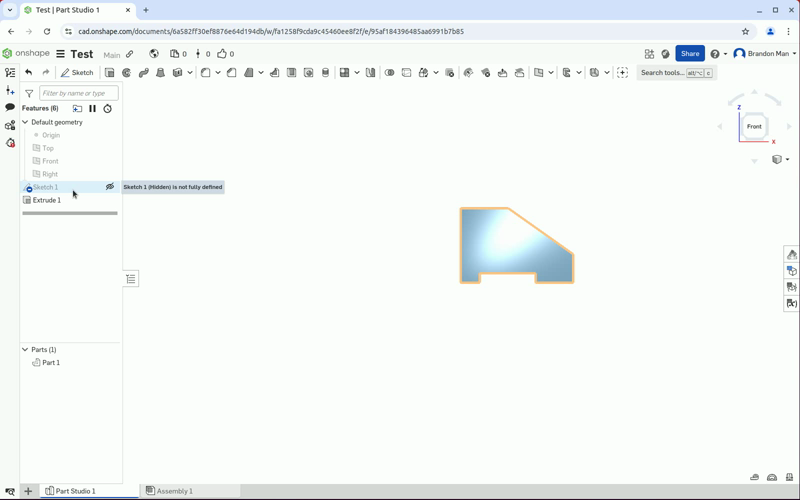
click(73, 189)
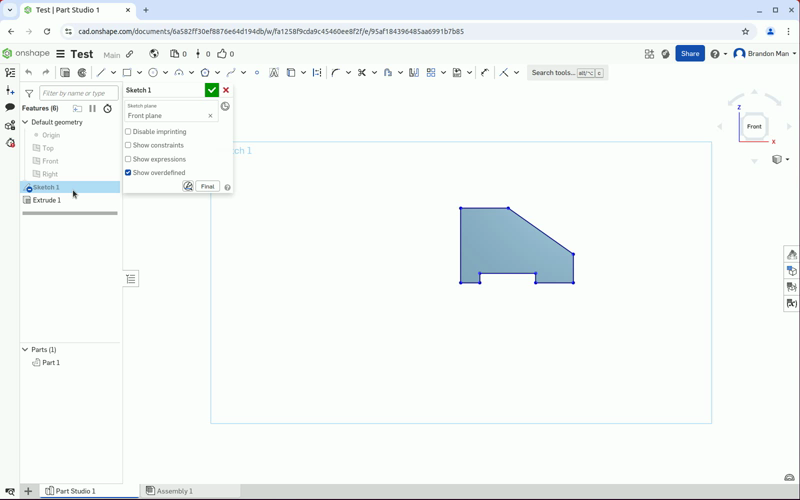
mouse_move(229, 92)
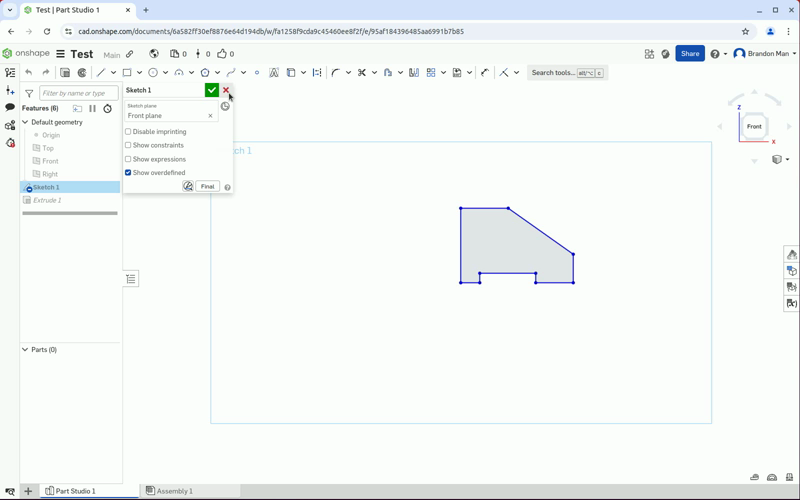
click(229, 92)
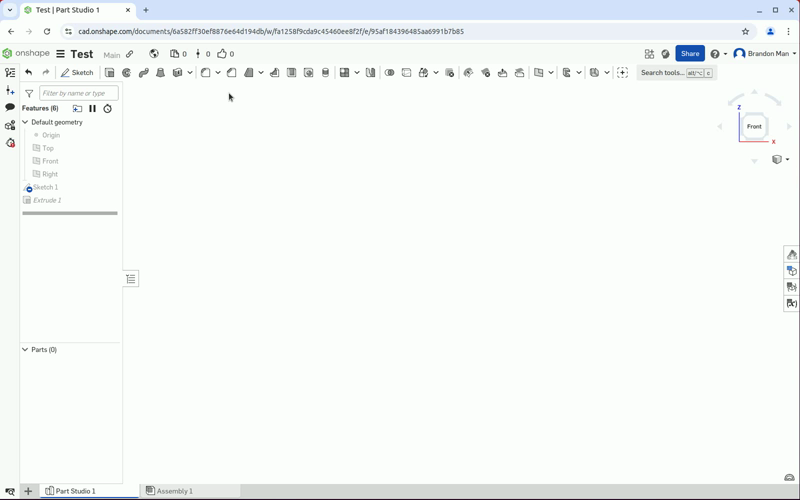
mouse_move(73, 352)
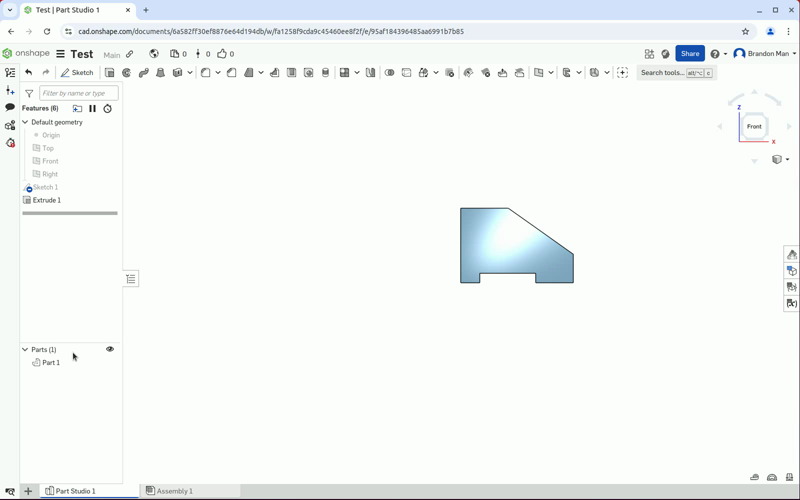
key(y)
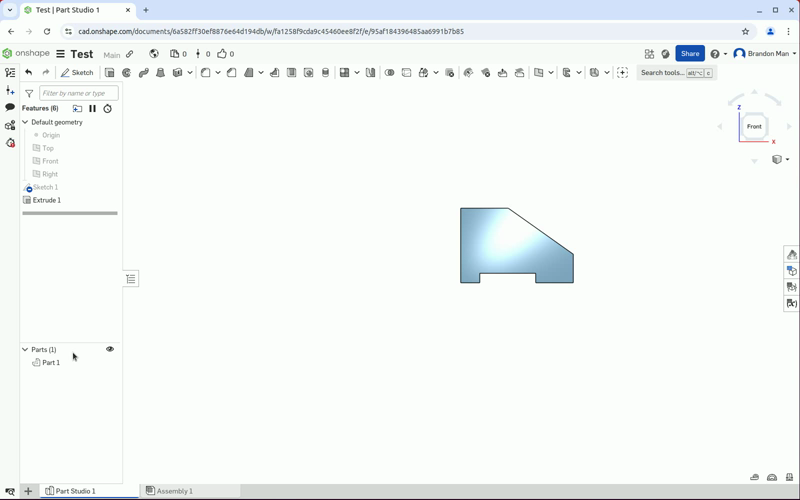
key(shift+p)
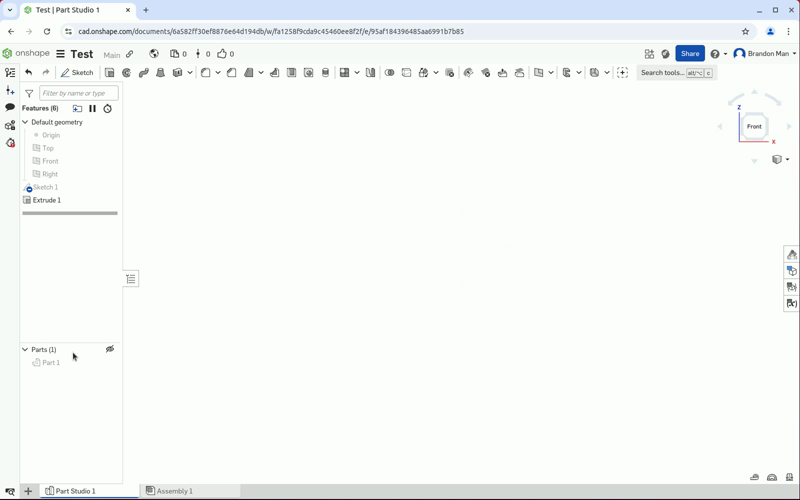
key(space)
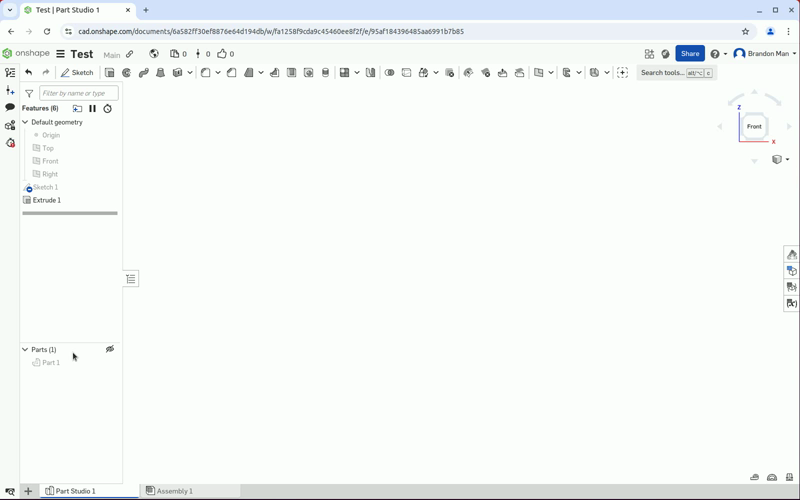
key_down(shift)
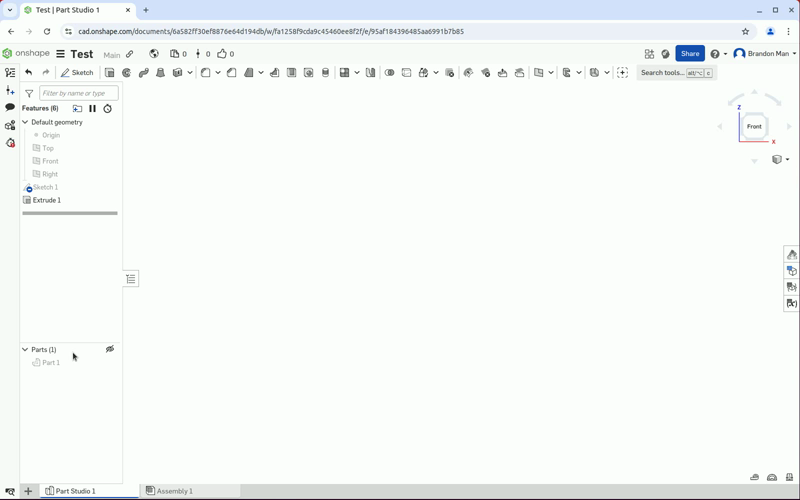
key(down)
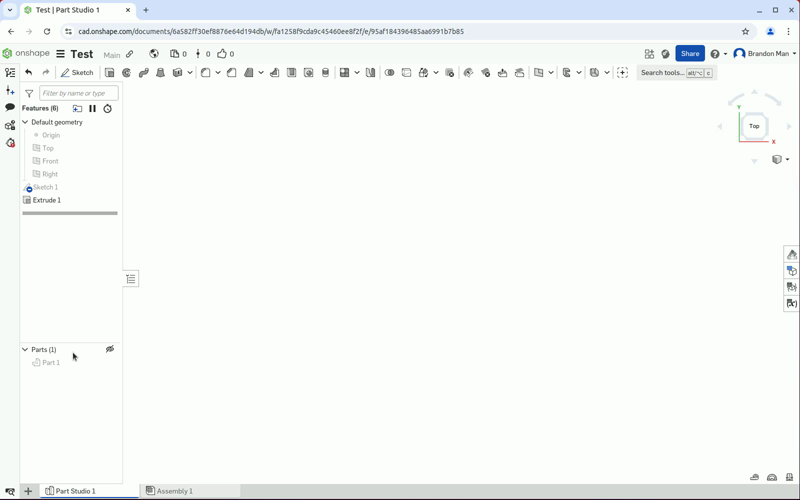
key_up(shift)
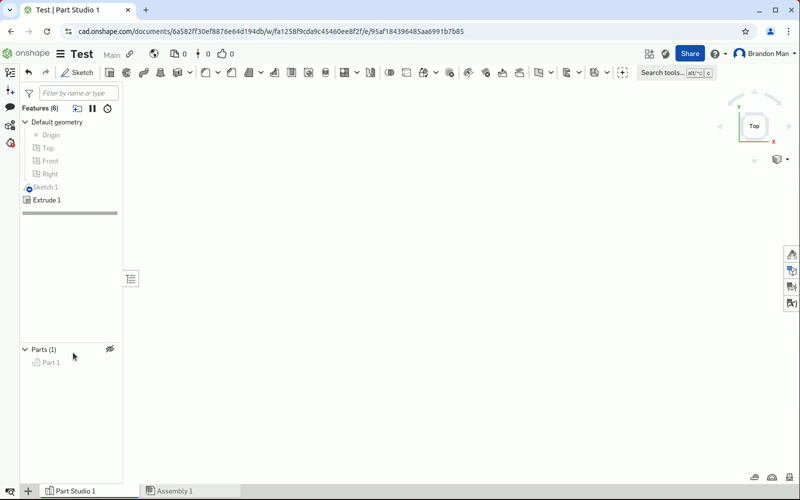
mouse_move(73, 352)
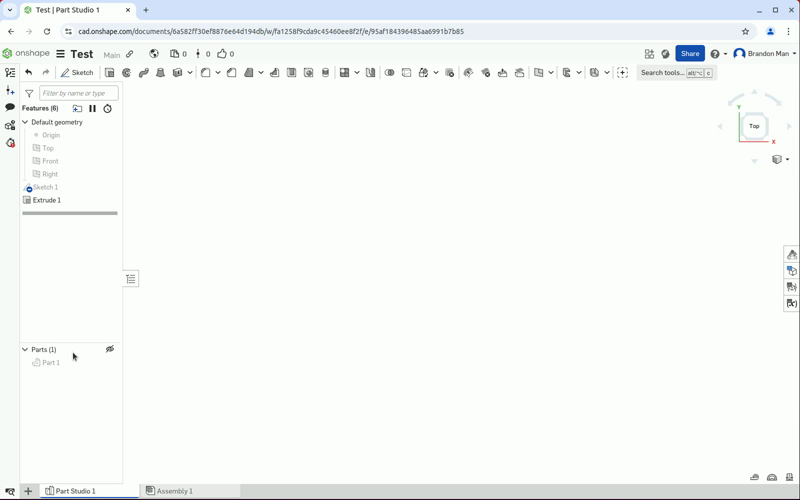
key(shift+y)
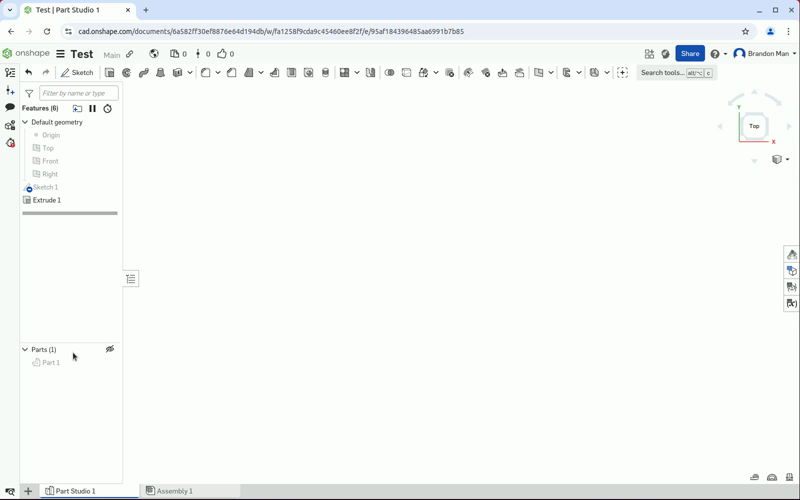
key(shift+s)
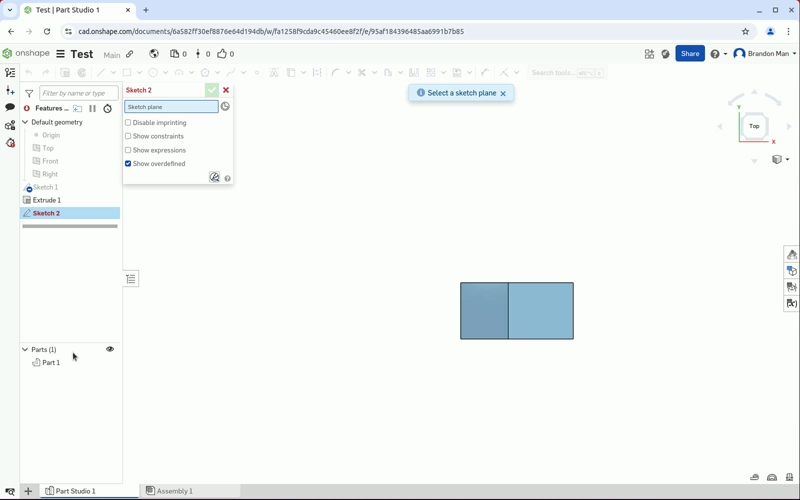
mouse_move(73, 150)
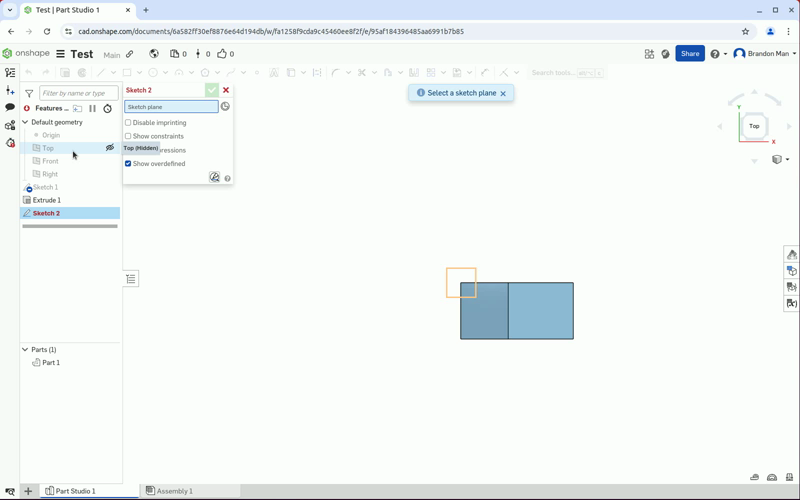
click(73, 150)
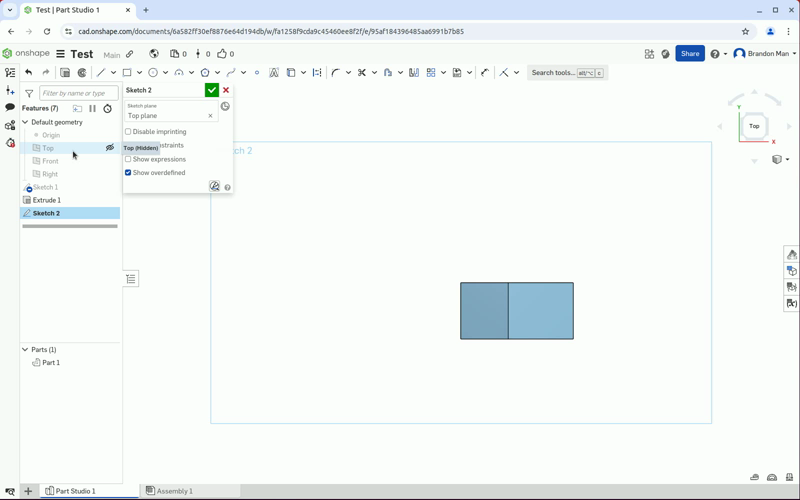
mouse_move(73, 352)
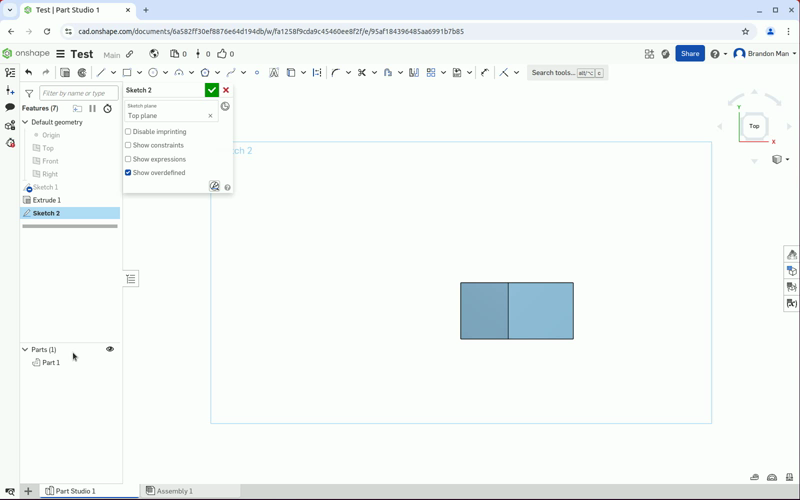
key(y)
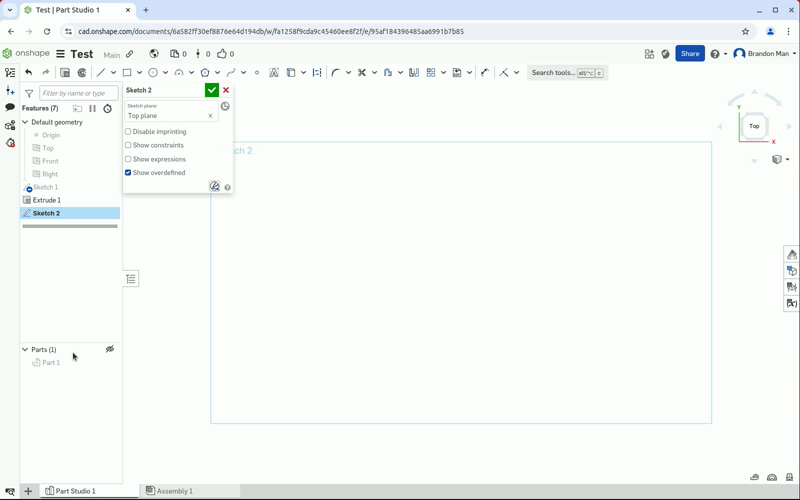
key(l)
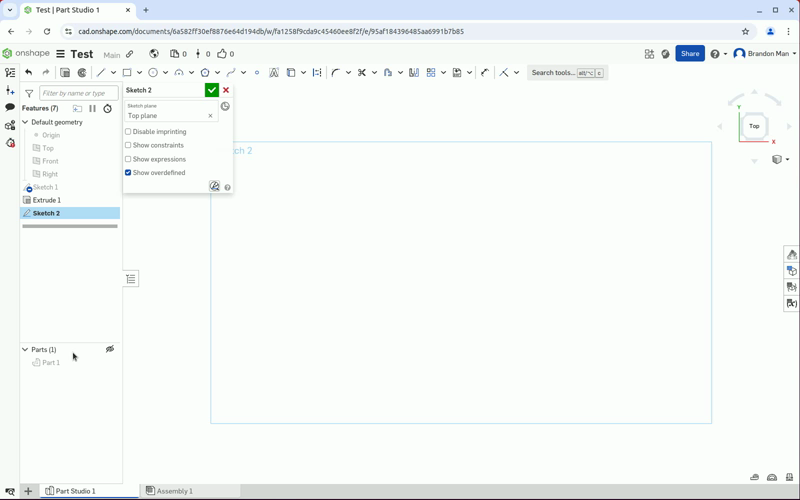
key_down(shift)
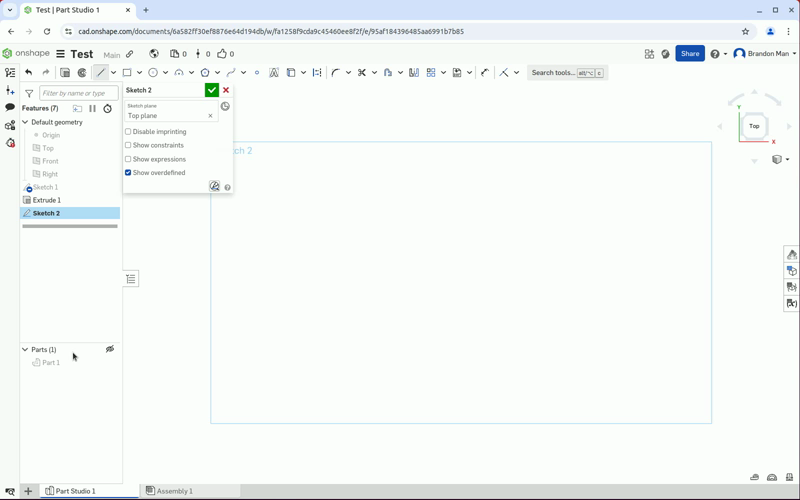
mouse_move(535, 329)
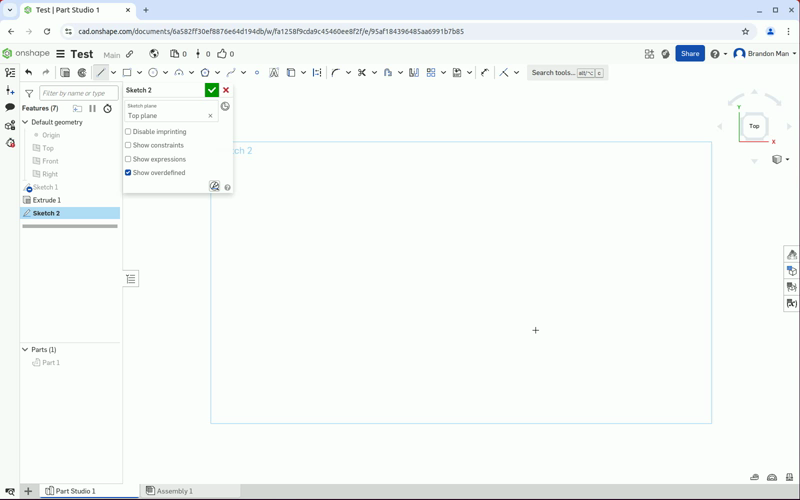
click(535, 329)
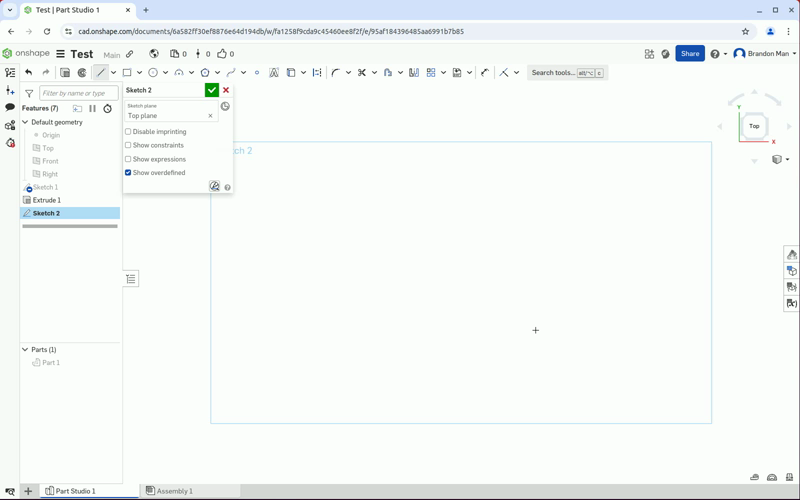
key_up(shift)
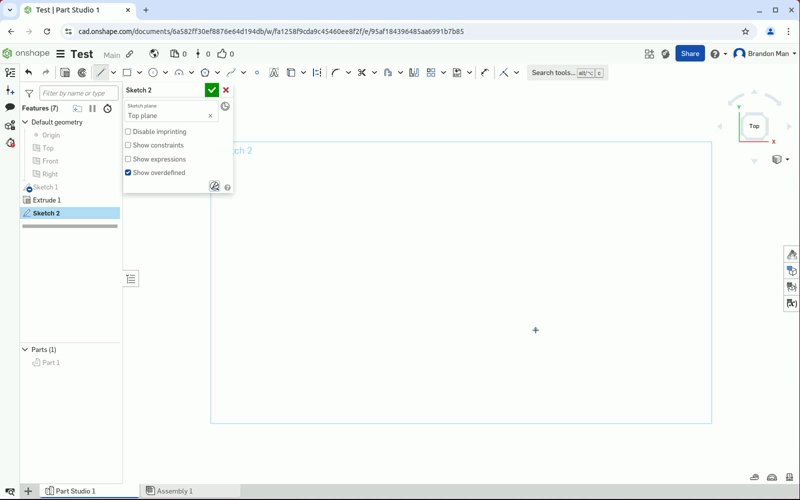
key_down(shift)
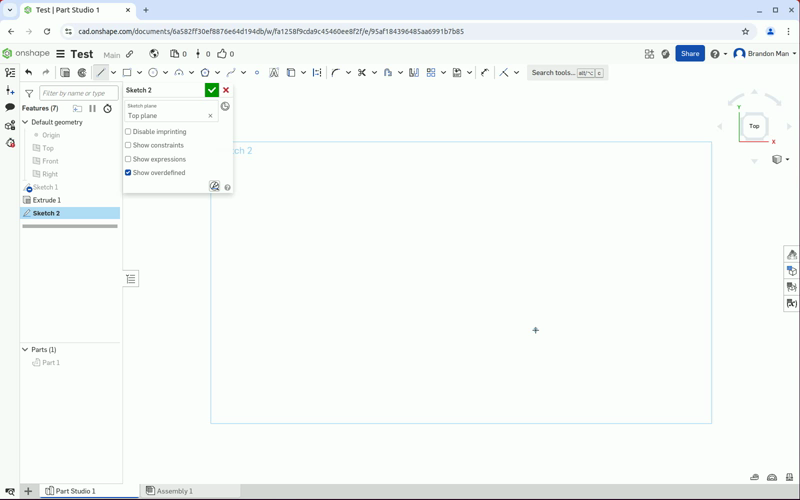
mouse_move(565, 329)
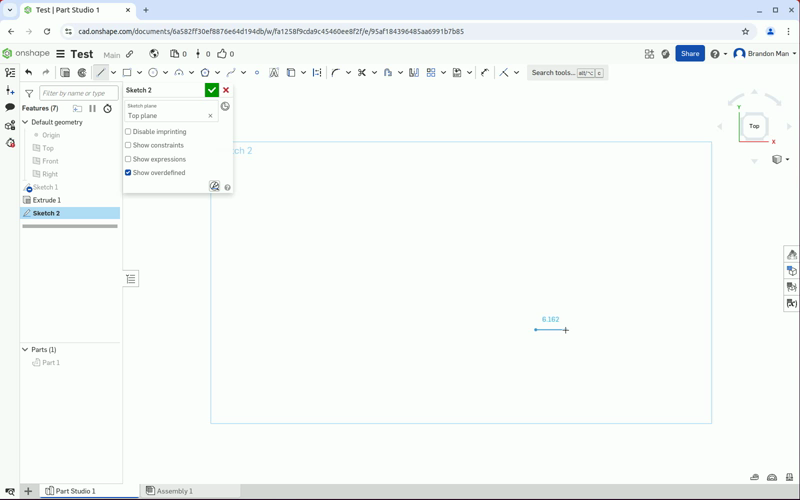
mouse_move(574, 329)
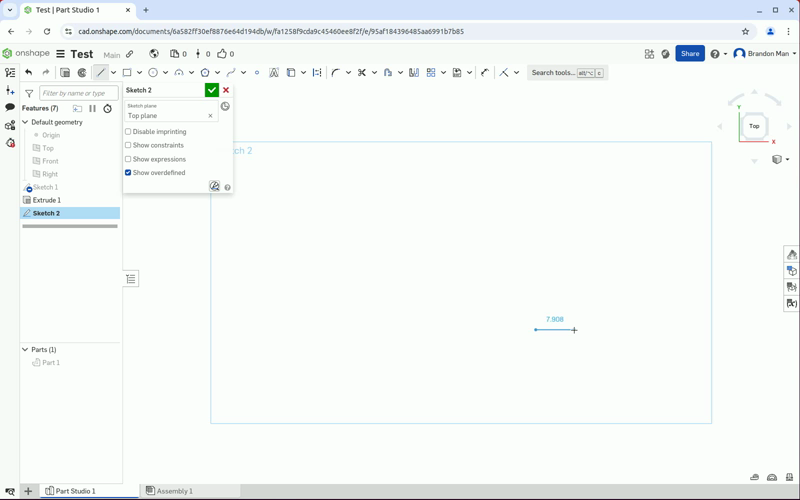
click(574, 329)
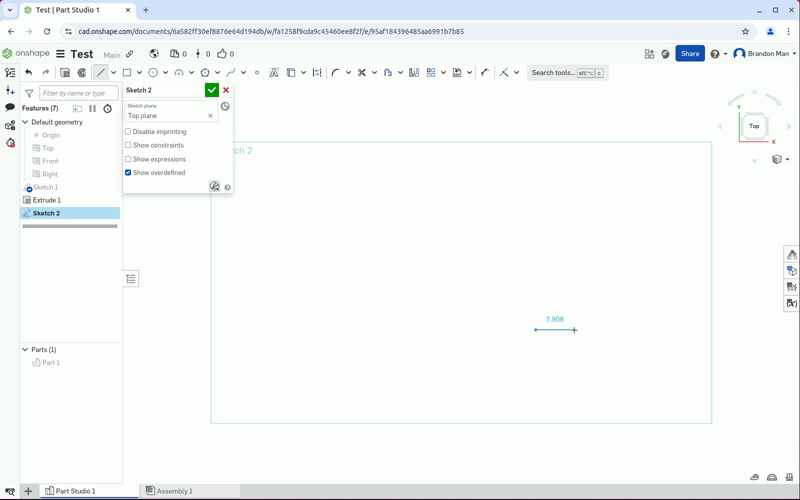
key_up(shift)
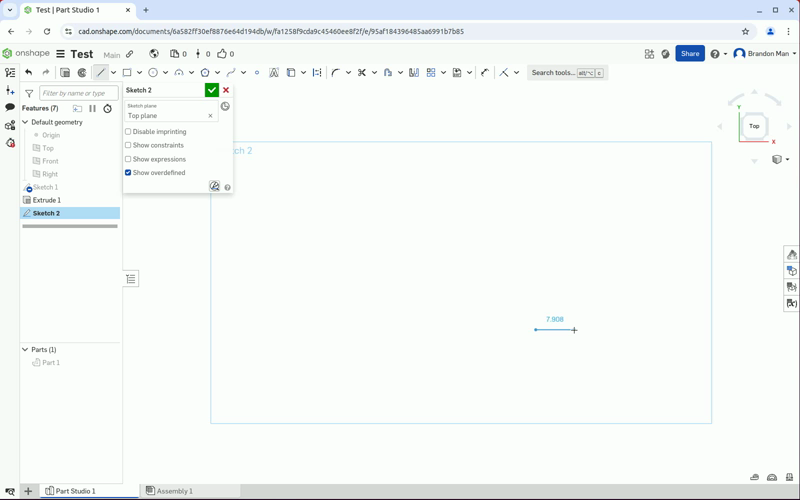
key_down(shift)
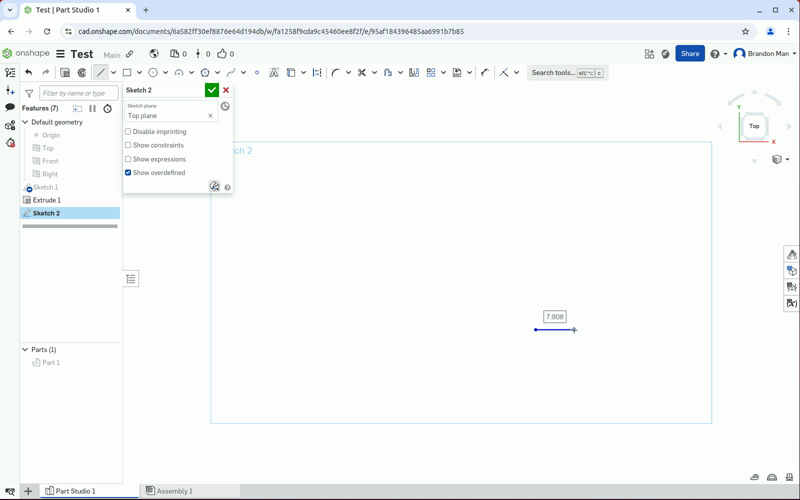
mouse_move(589, 329)
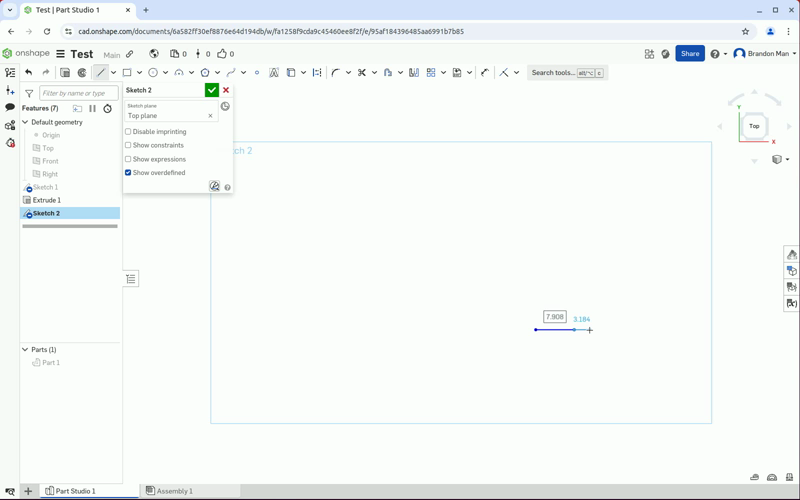
mouse_move(574, 291)
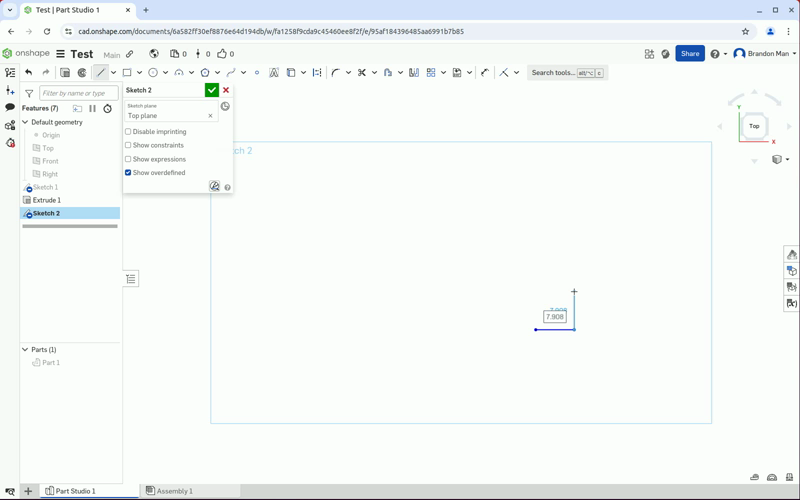
click(574, 291)
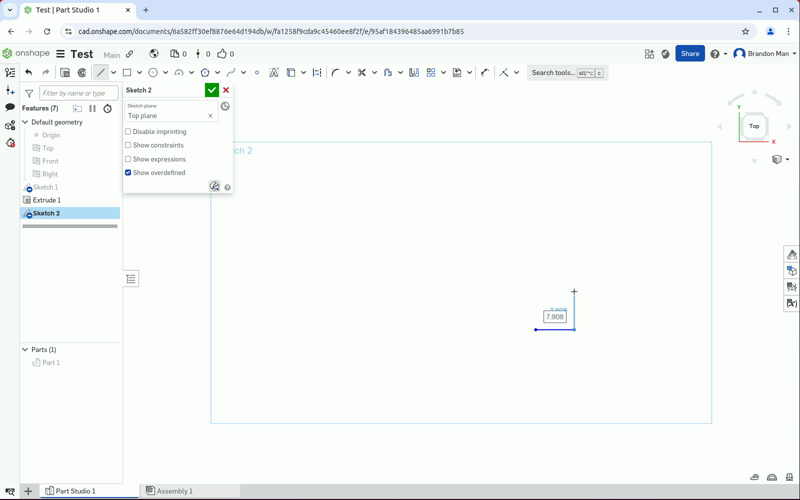
key_up(shift)
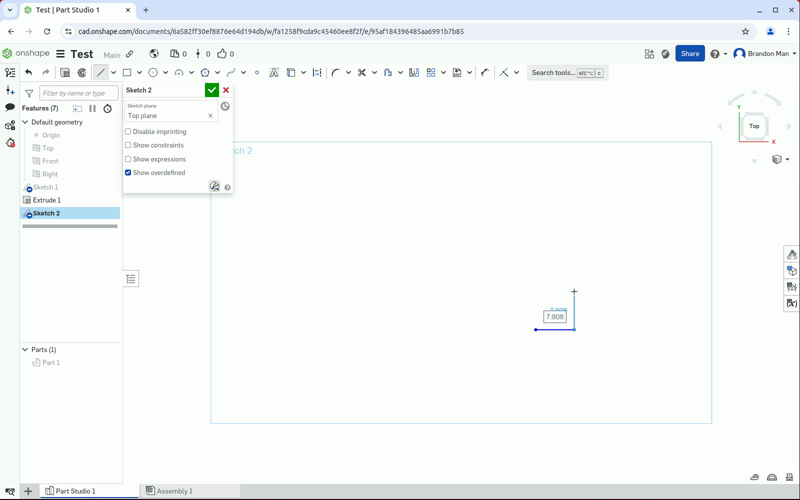
key_down(shift)
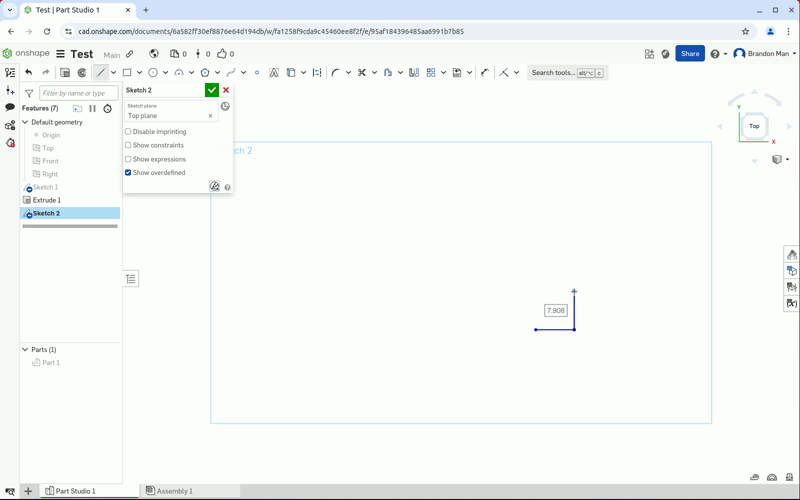
mouse_move(589, 291)
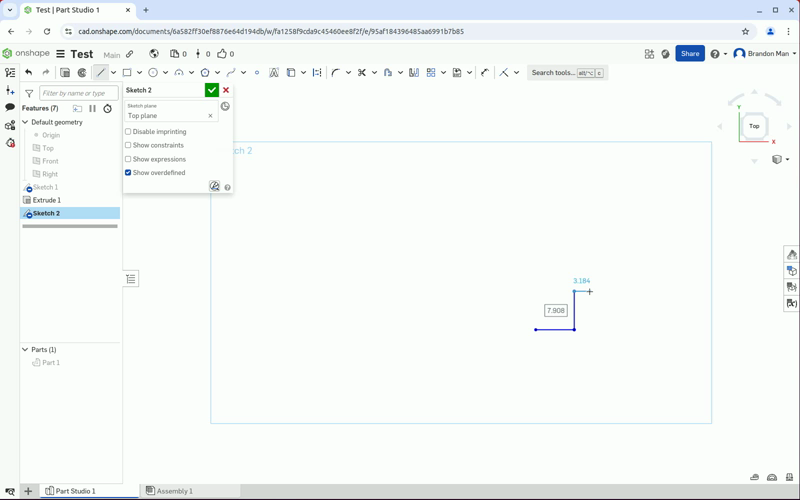
mouse_move(535, 291)
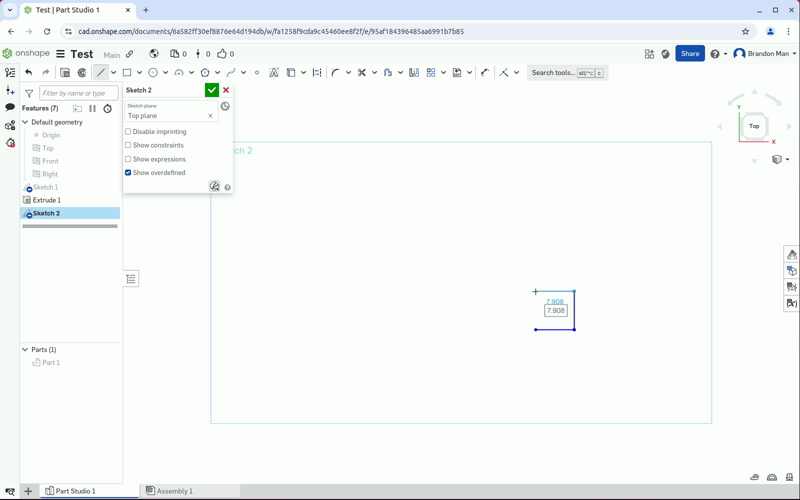
click(535, 291)
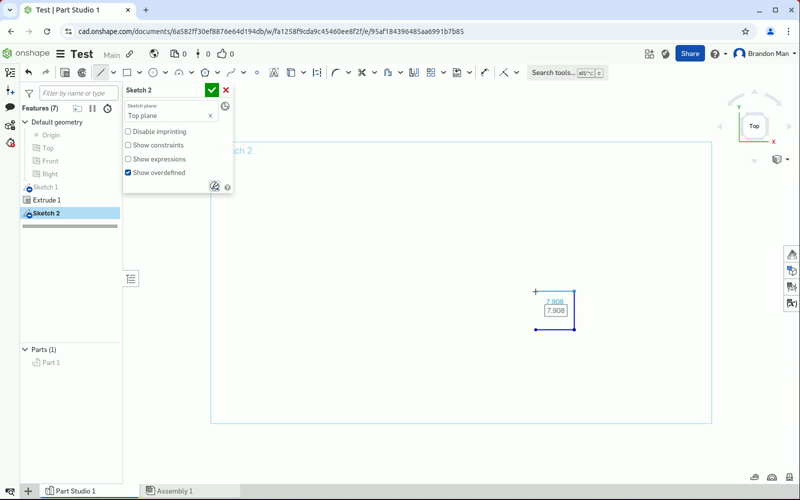
key_up(shift)
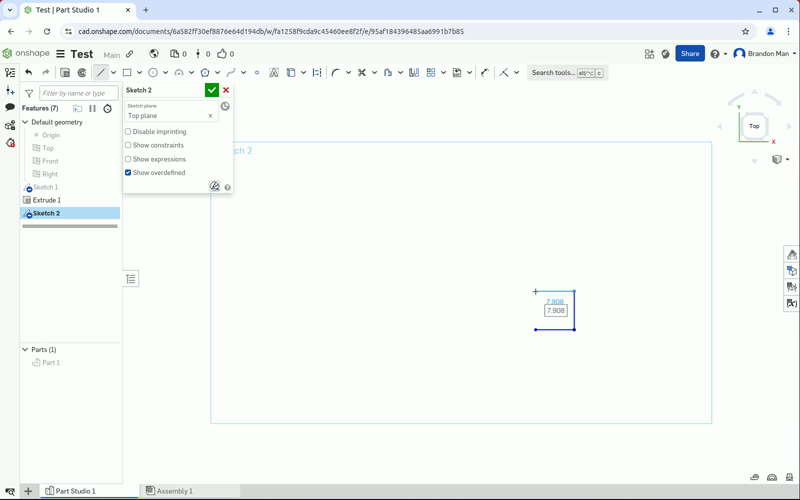
mouse_move(565, 291)
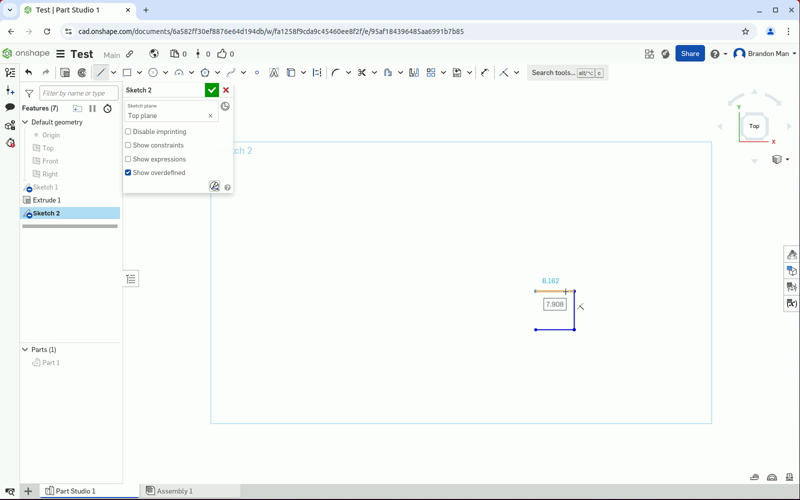
key_down(shift)
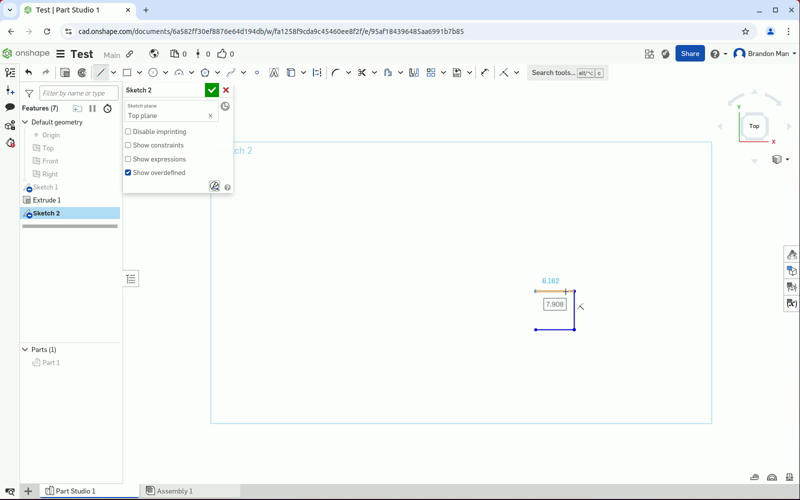
mouse_move(535, 329)
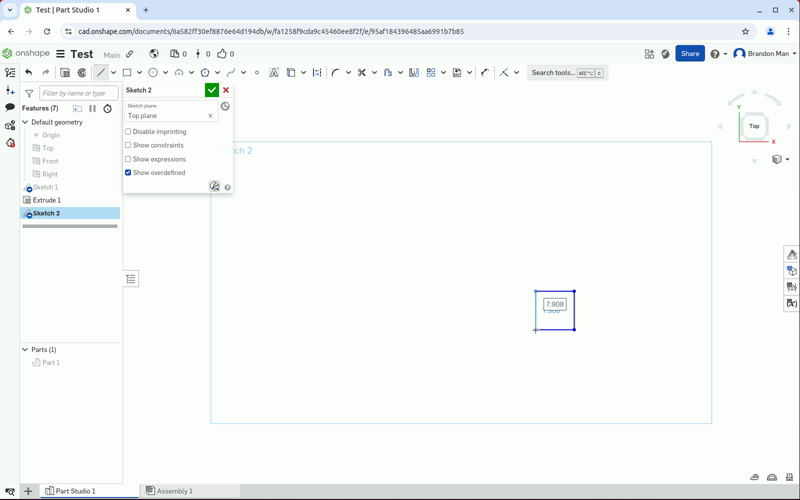
key_up(shift)
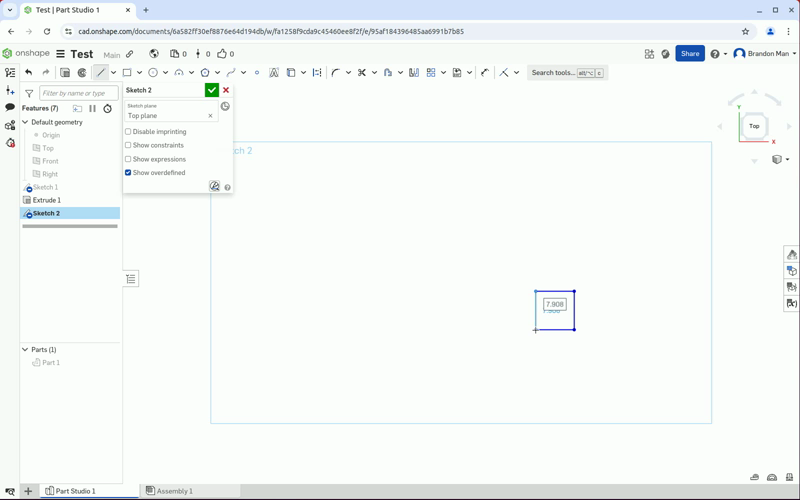
click(535, 329)
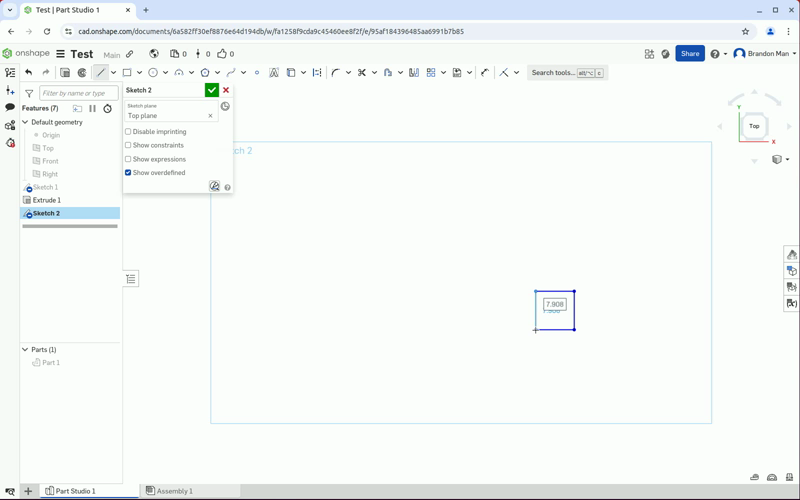
key(esc)
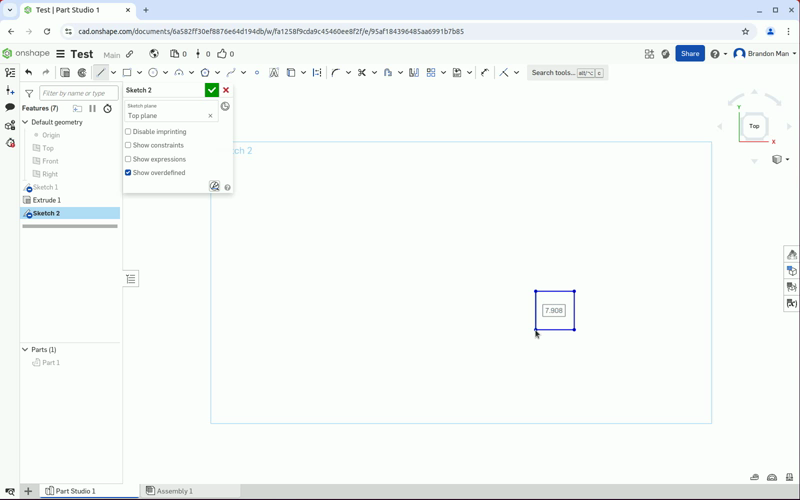
mouse_move(555, 308)
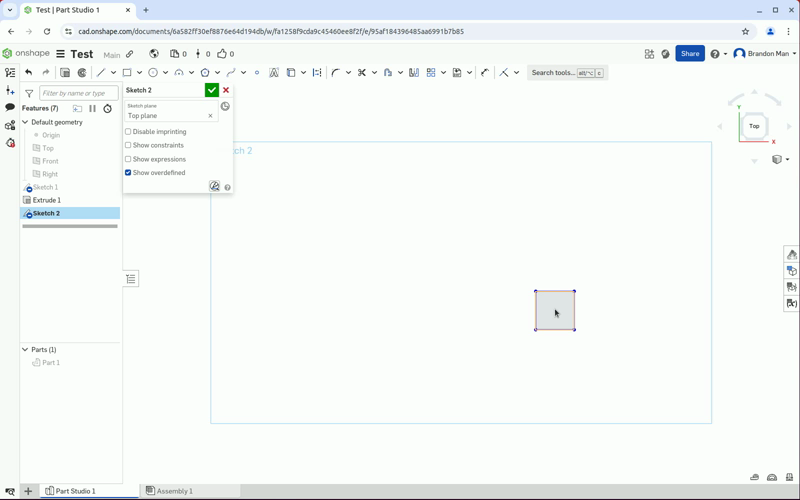
scroll(6)
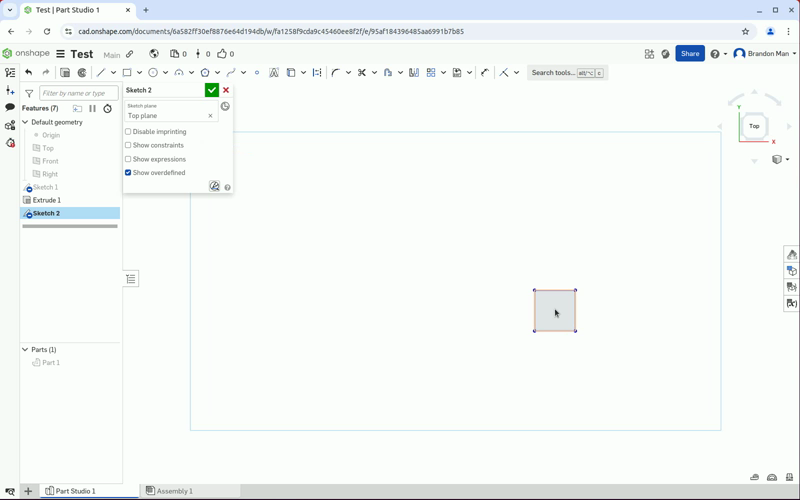
scroll(6)
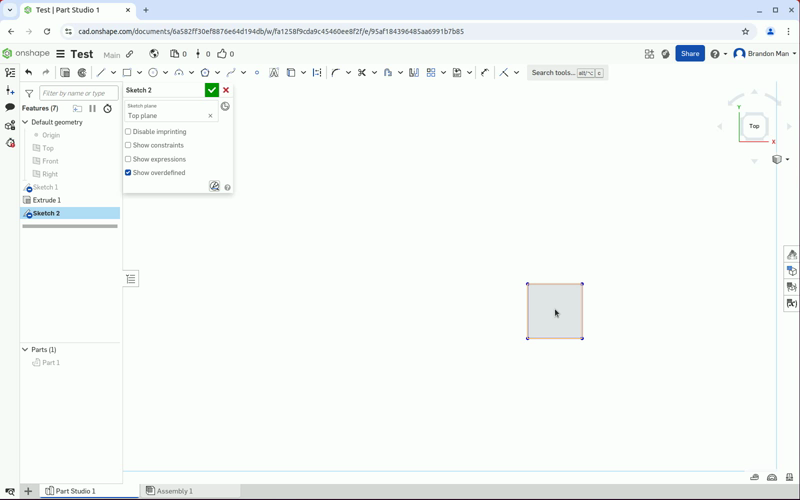
scroll(6)
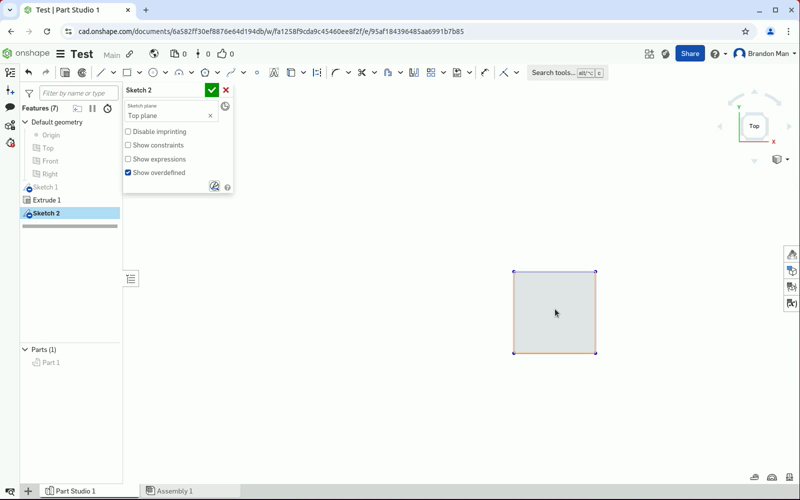
scroll(6)
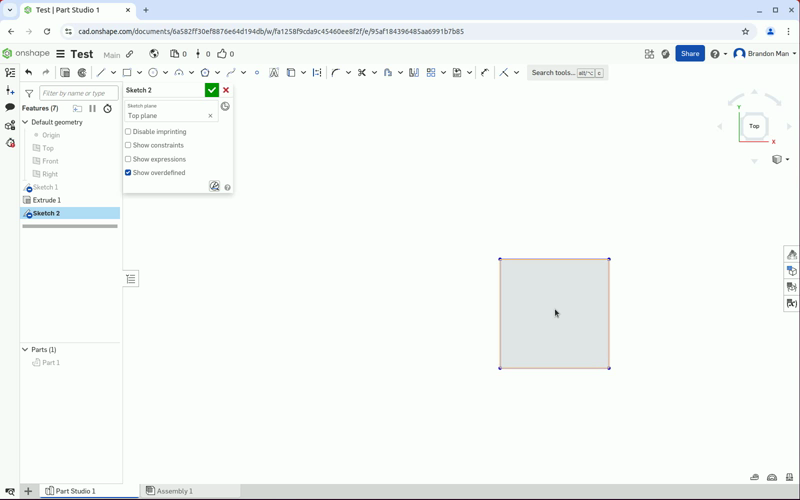
scroll(6)
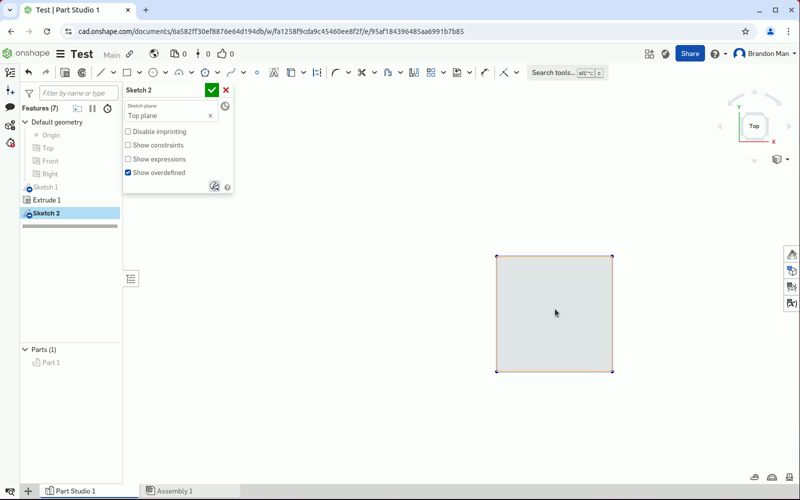
scroll(6)
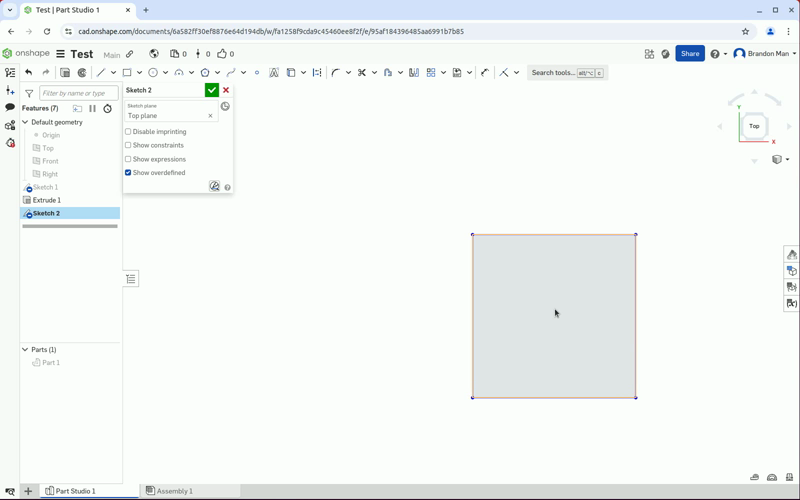
scroll(6)
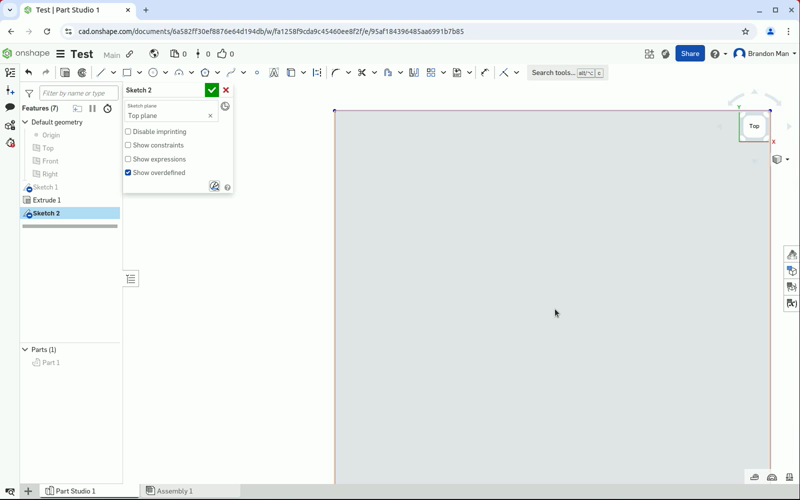
click(555, 308)
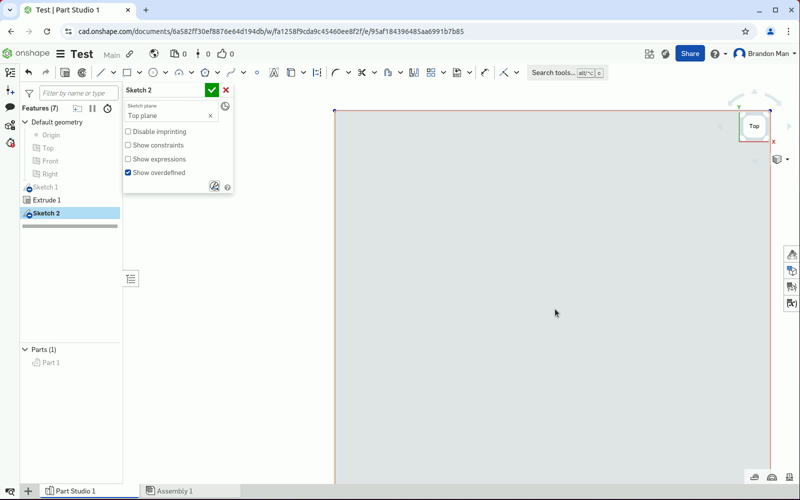
scroll(-6)
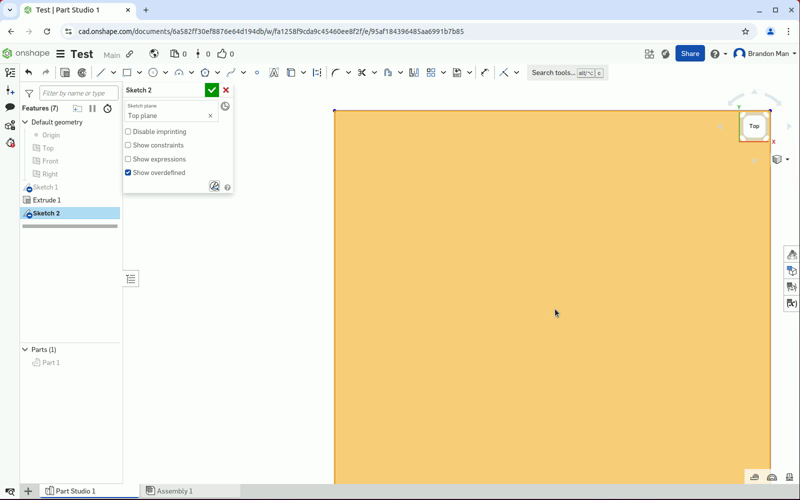
scroll(-6)
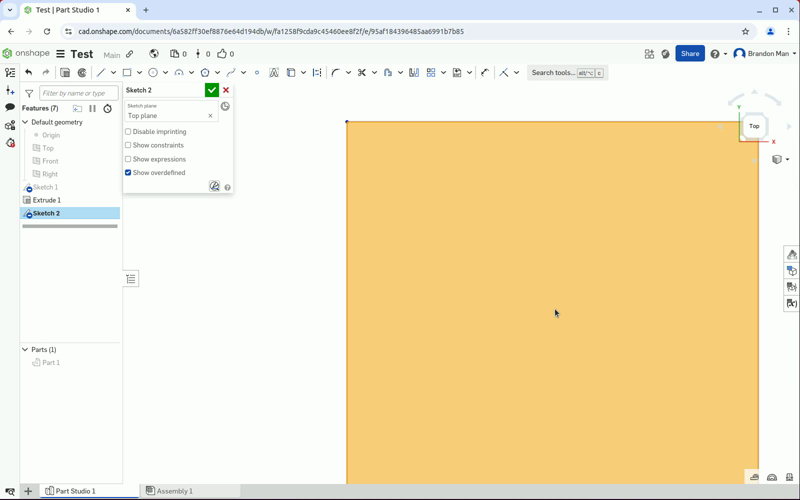
scroll(-6)
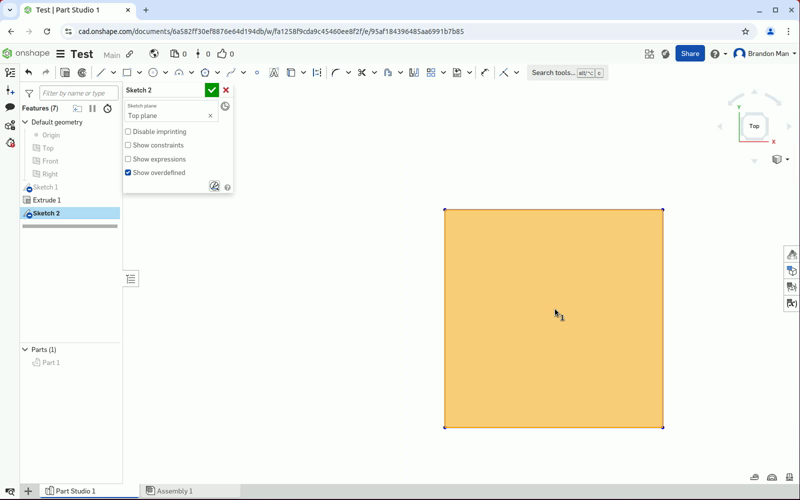
scroll(-6)
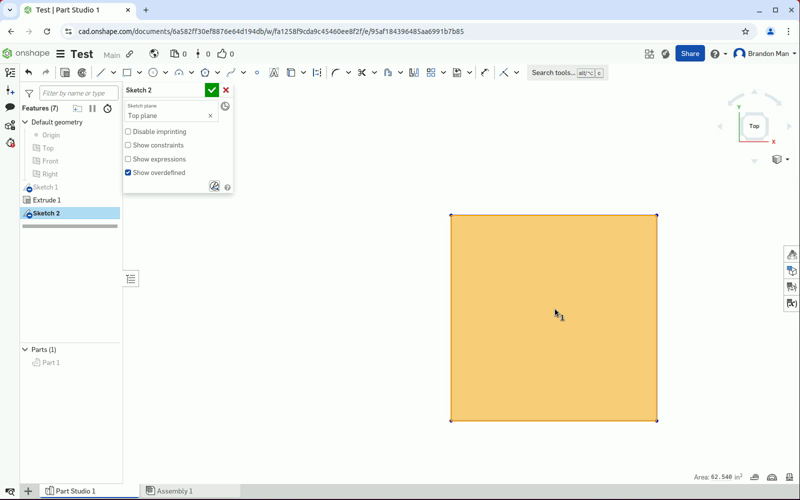
scroll(-6)
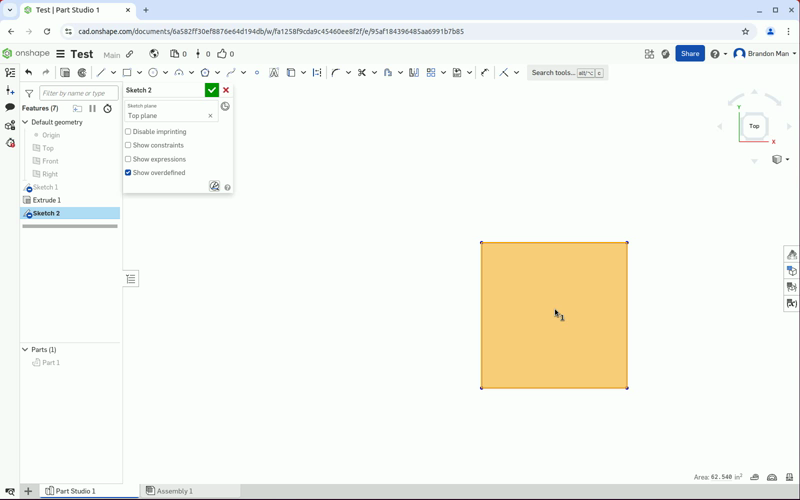
scroll(-6)
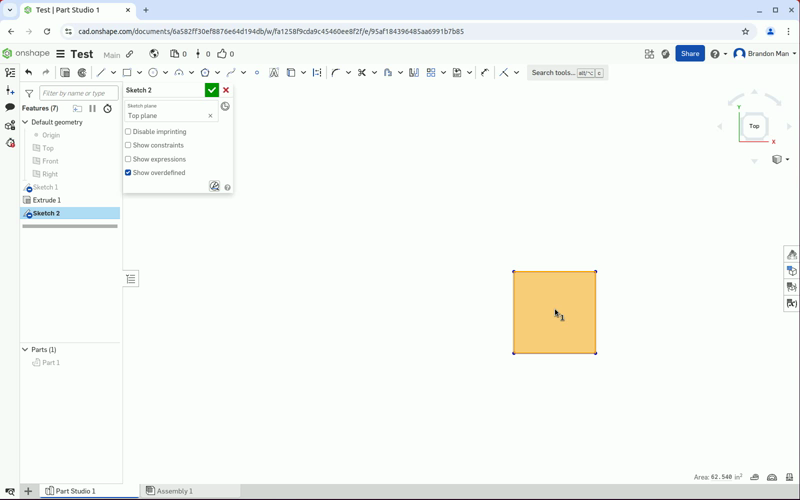
scroll(-6)
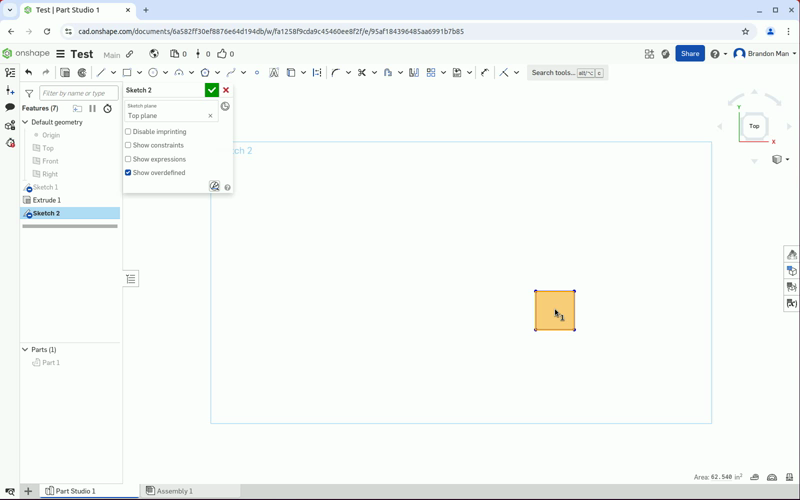
mouse_move(73, 352)
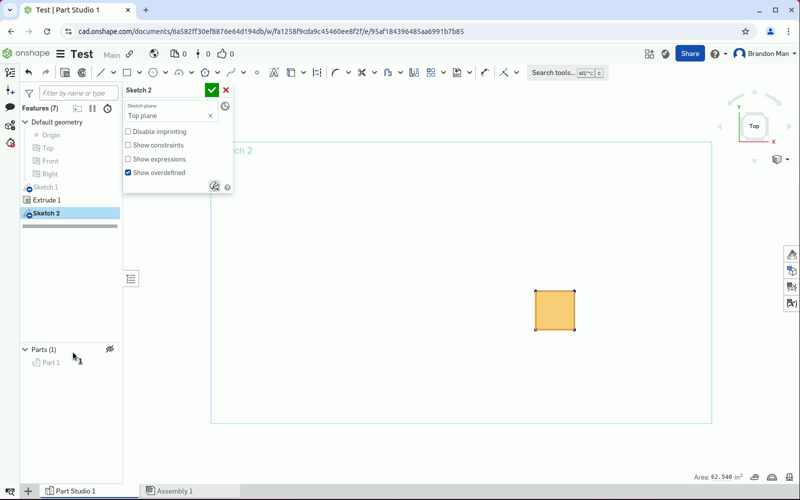
key(shift+y)
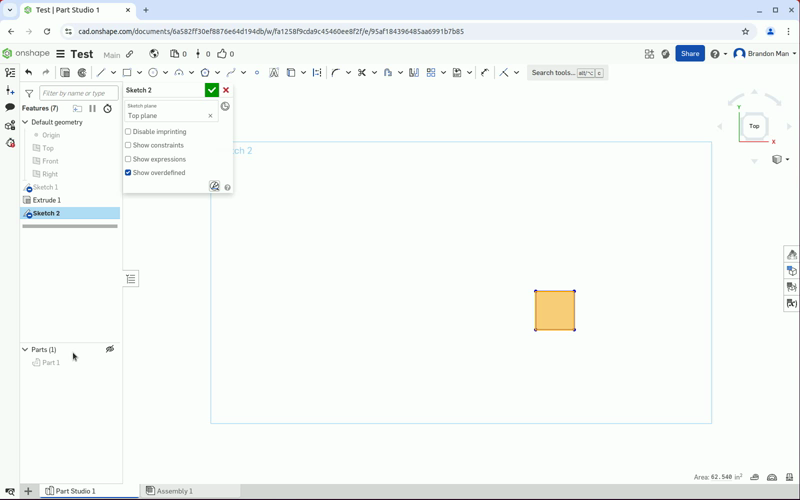
key(shift+e)
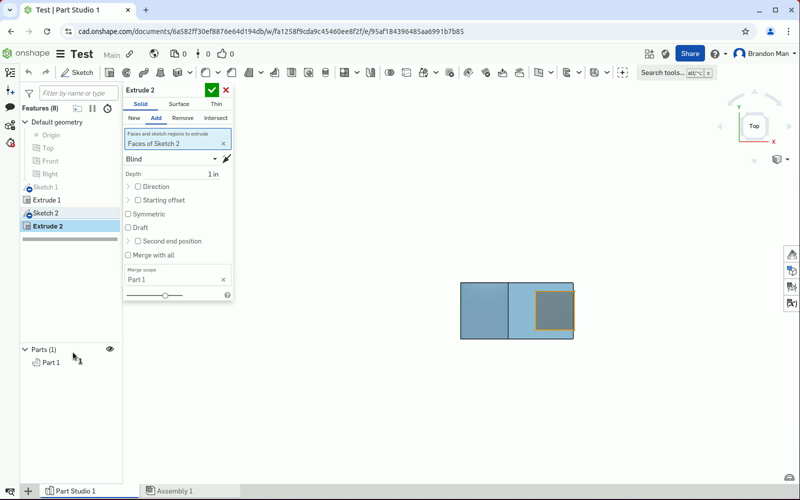
mouse_move(143, 106)
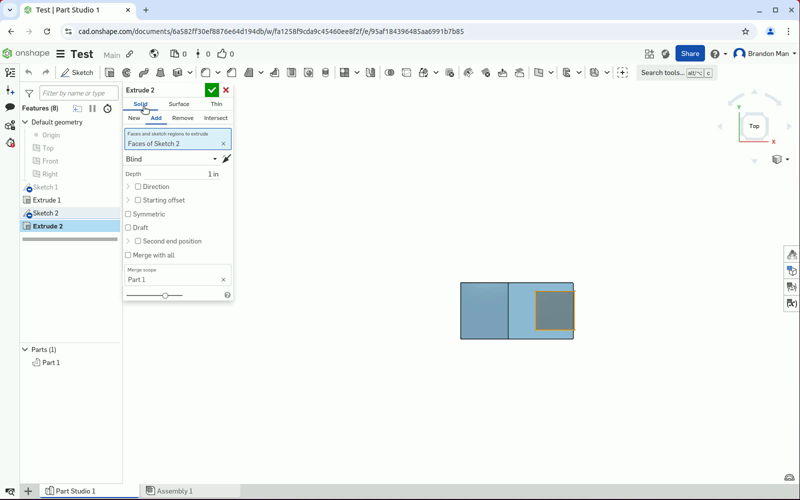
click(143, 106)
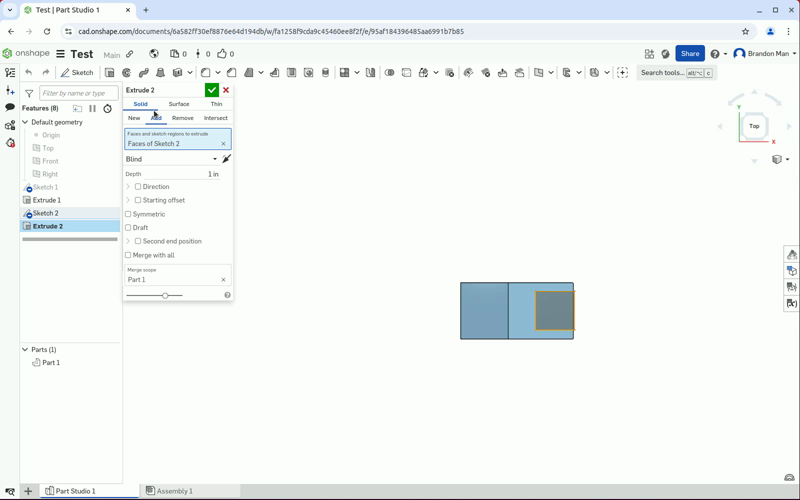
mouse_move(186, 120)
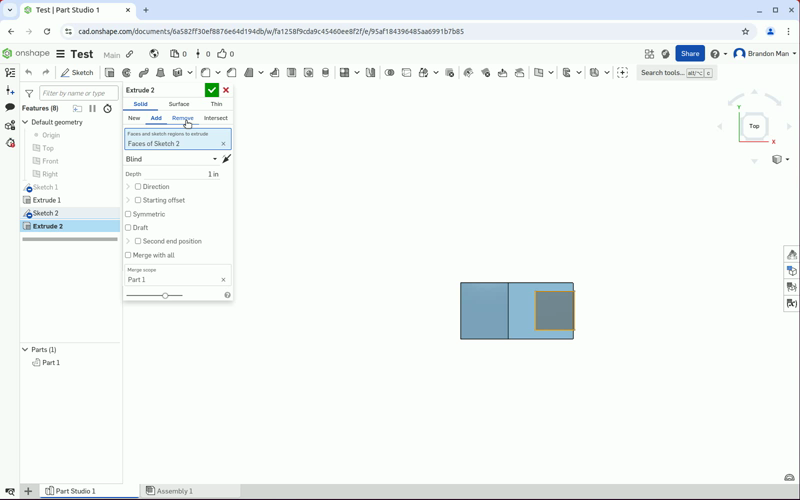
click(186, 120)
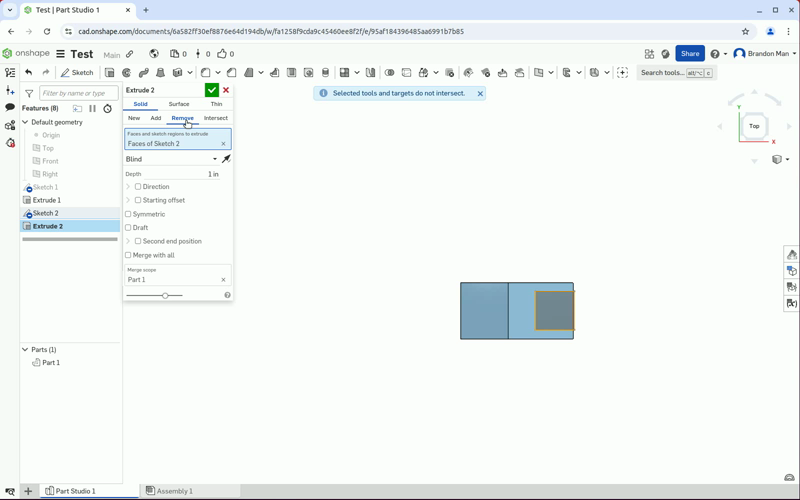
key(tab, 4)
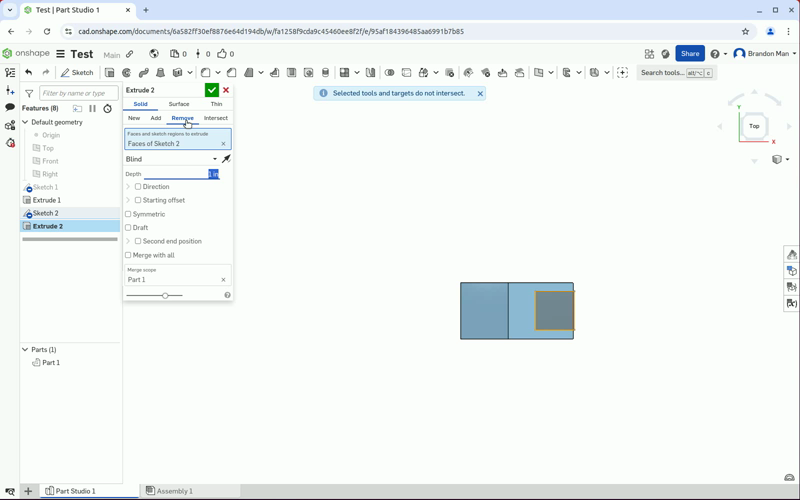
text(-19.257)
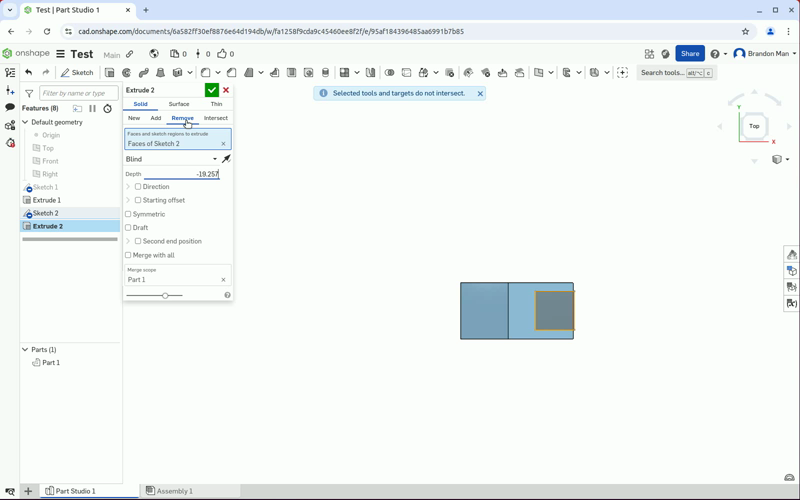
key(tab, 6)
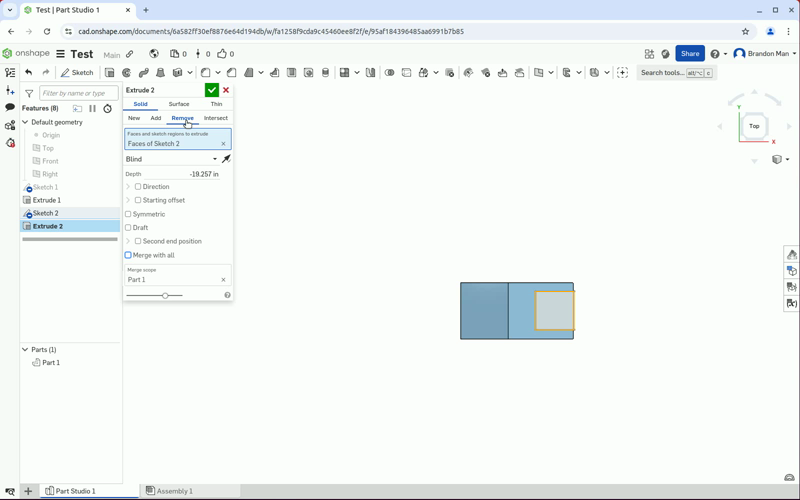
key(space)
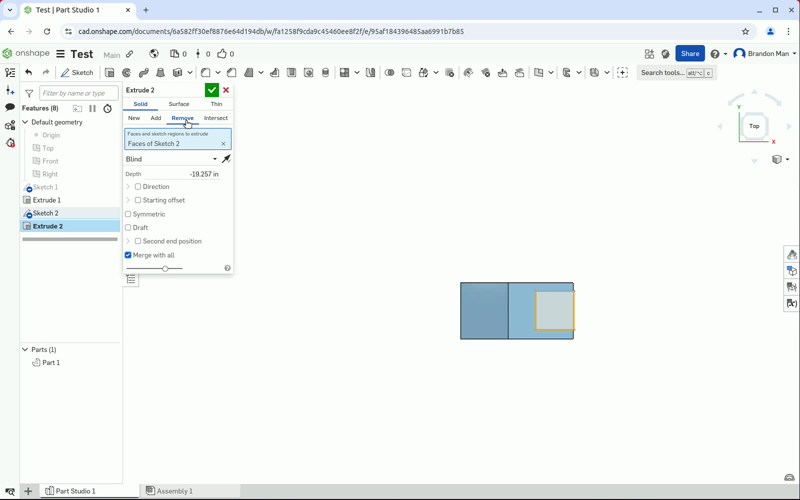
key(enter)
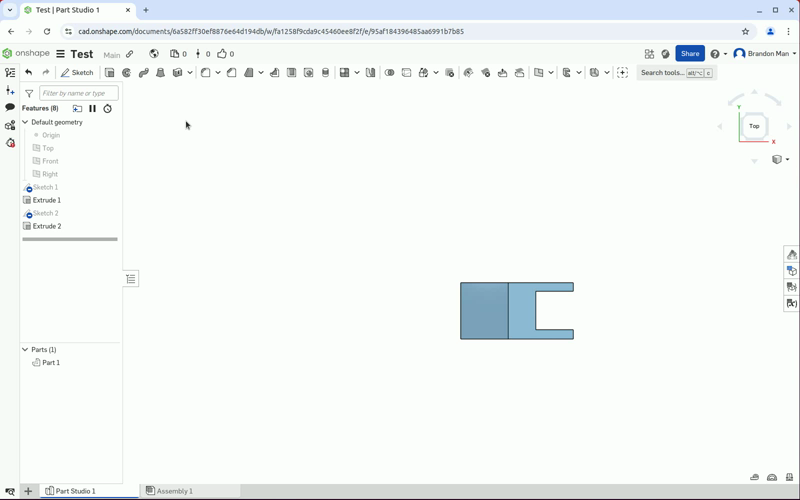
key(shift+h)
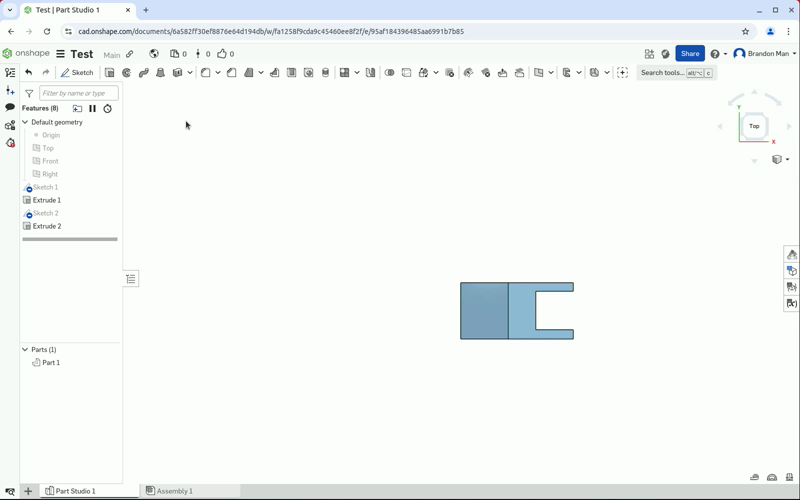
key(shift+h)
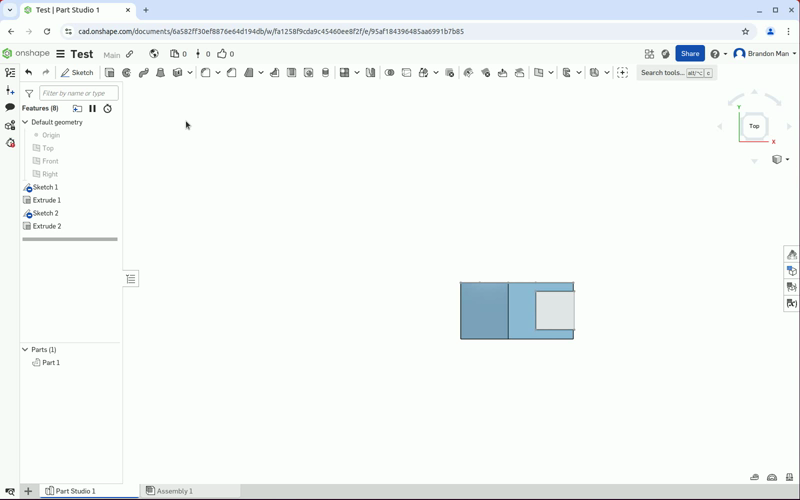
key(shift+7)
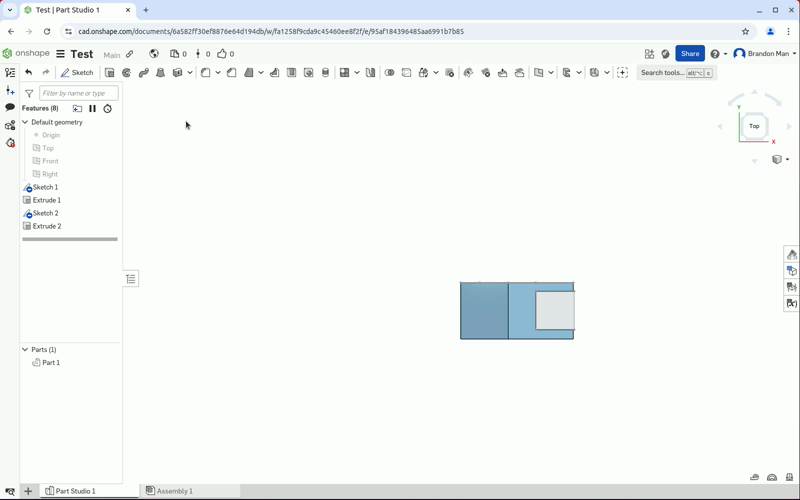
key(up, 3)
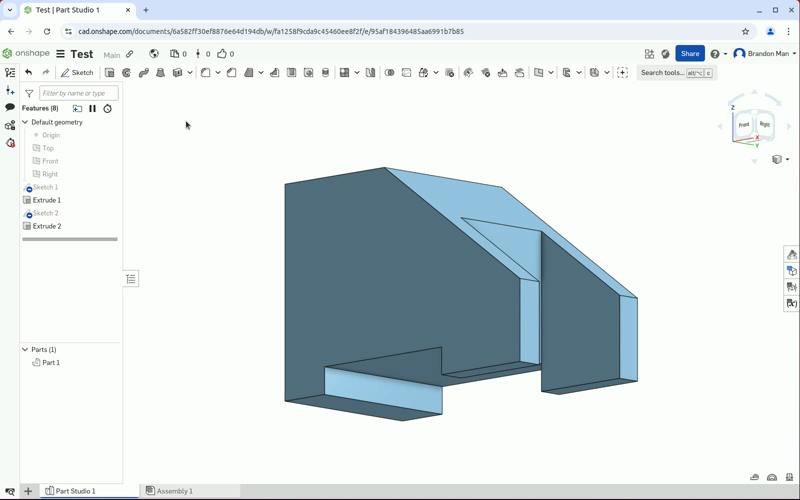
key(left, 3)
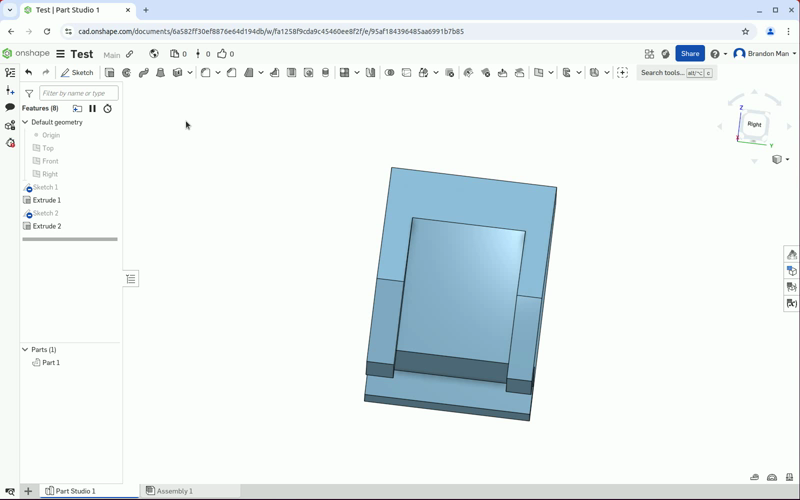
key(right, 3)
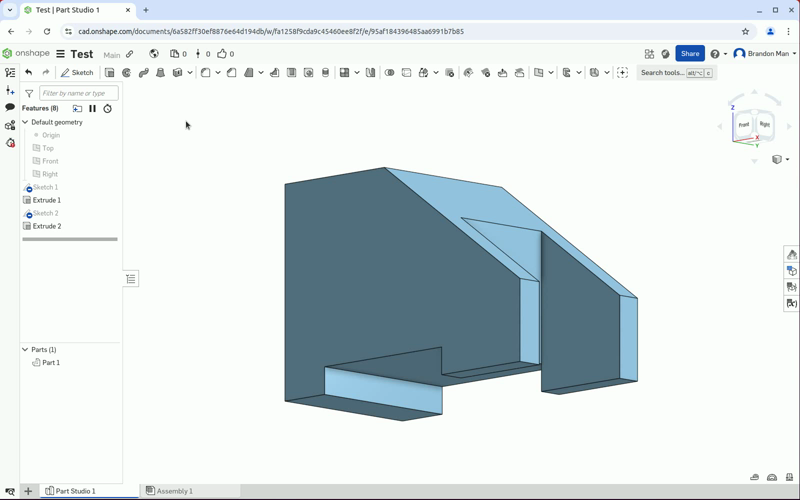
key(down, 3)
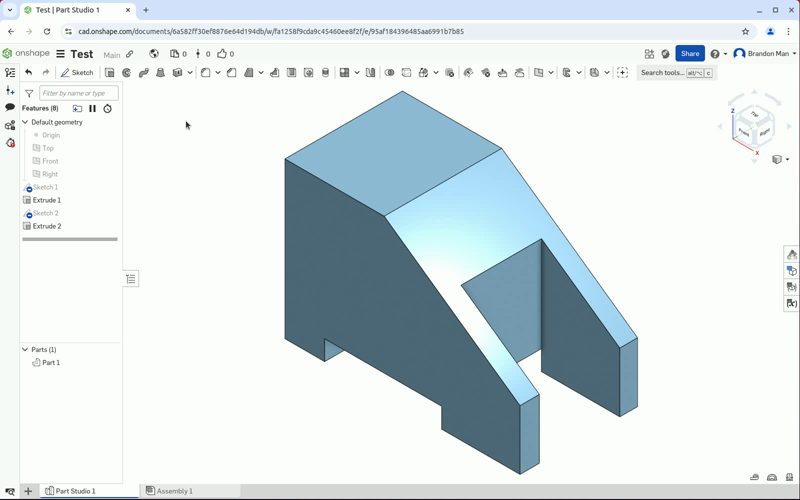
mouse_move(73, 189)
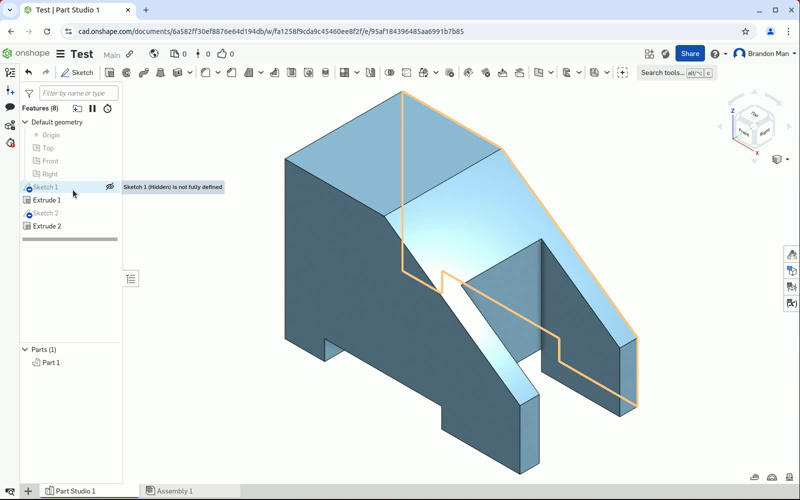
click(73, 189)